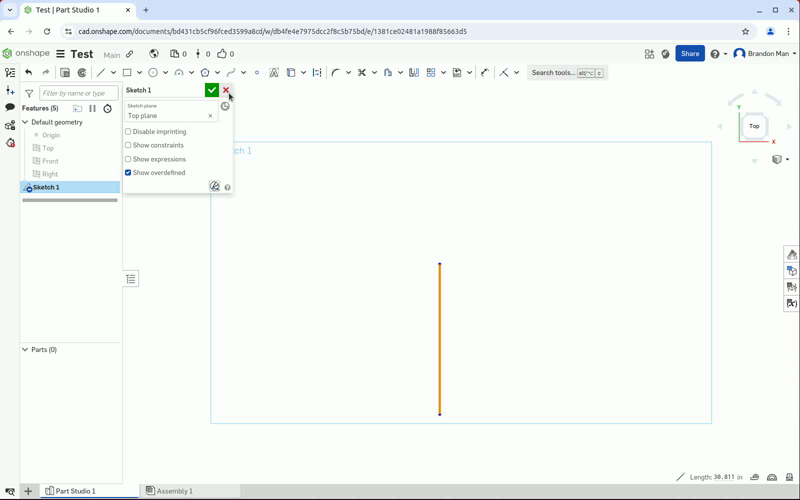
key(shift+h)
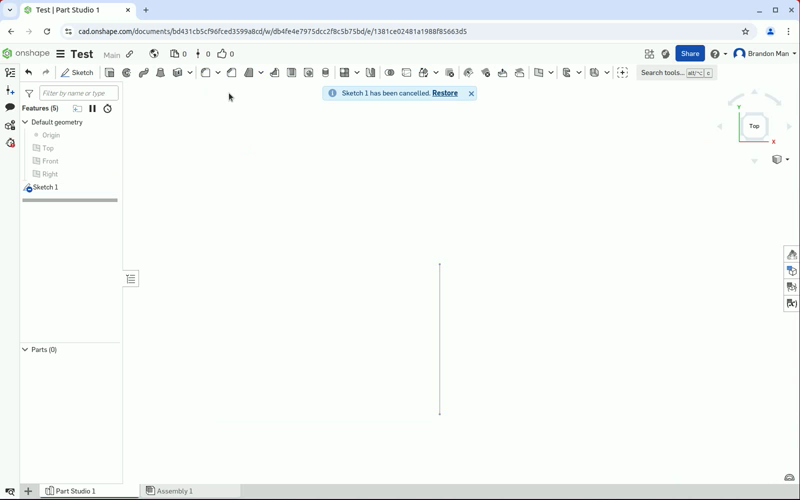
key(shift+s)
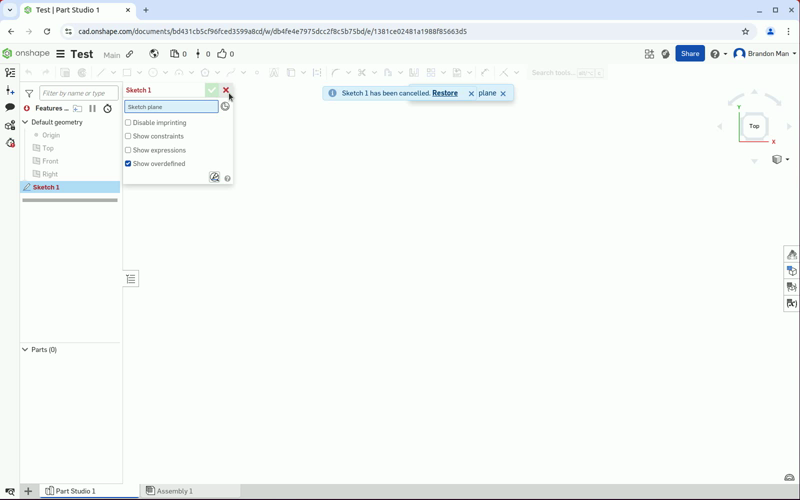
mouse_move(73, 150)
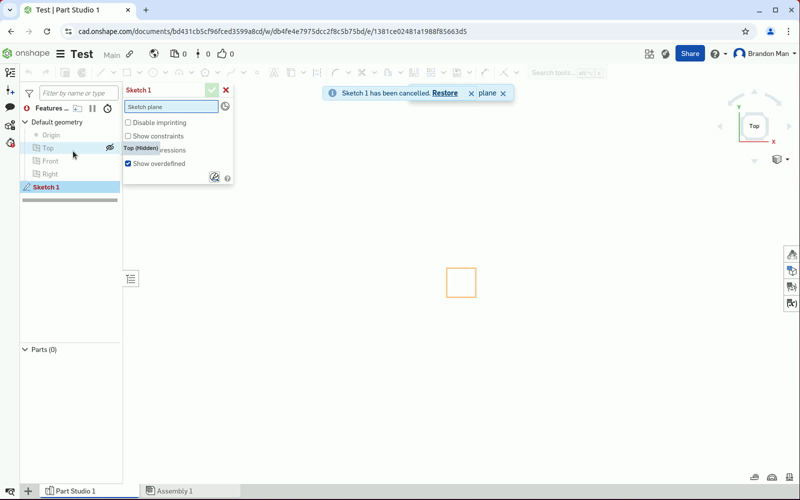
click(73, 150)
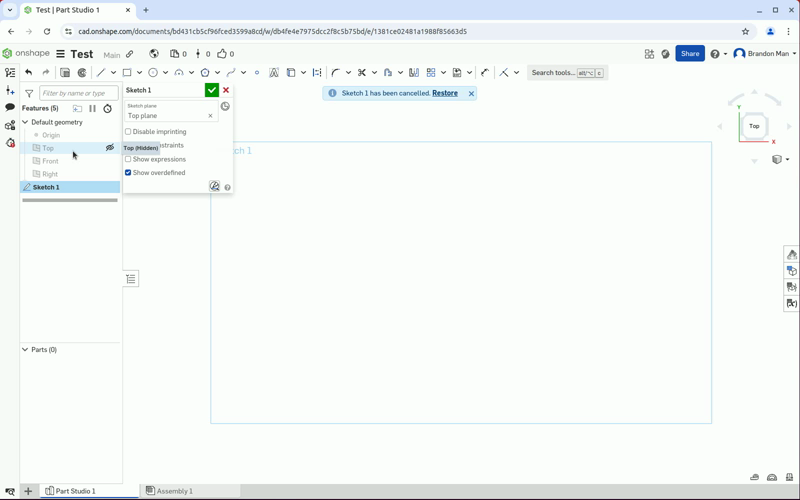
mouse_move(73, 352)
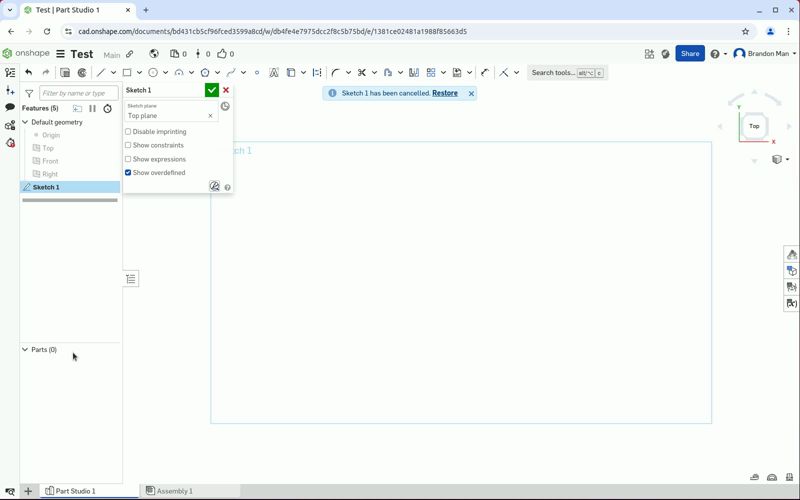
key(y)
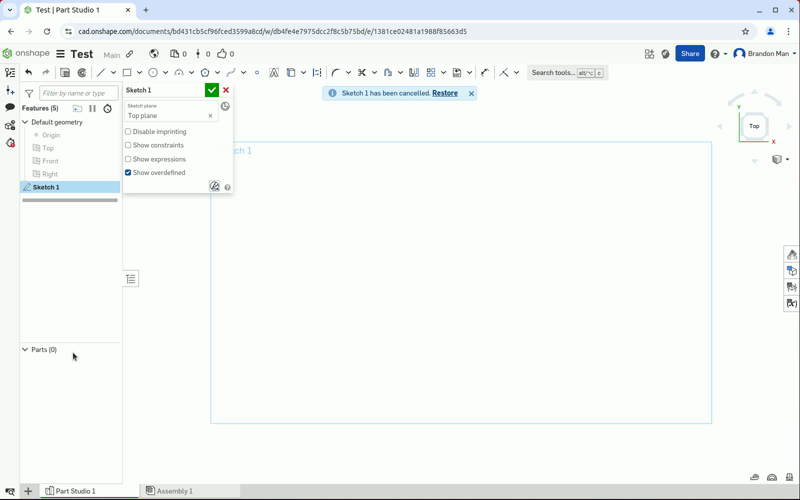
key(l)
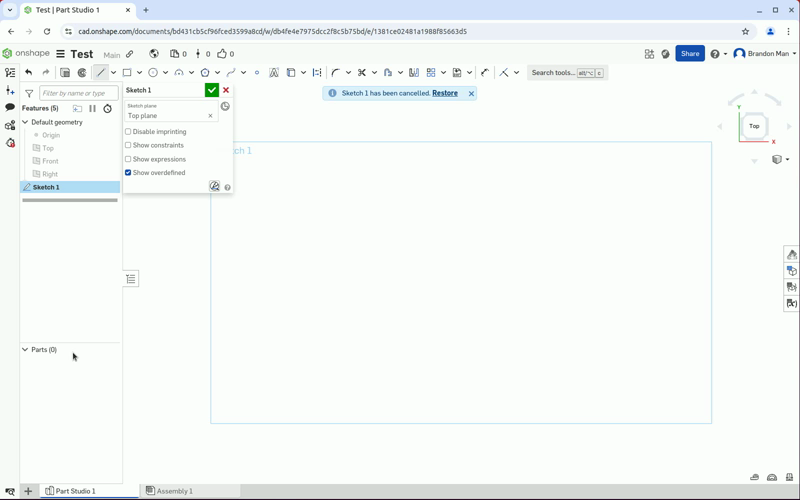
key_down(shift)
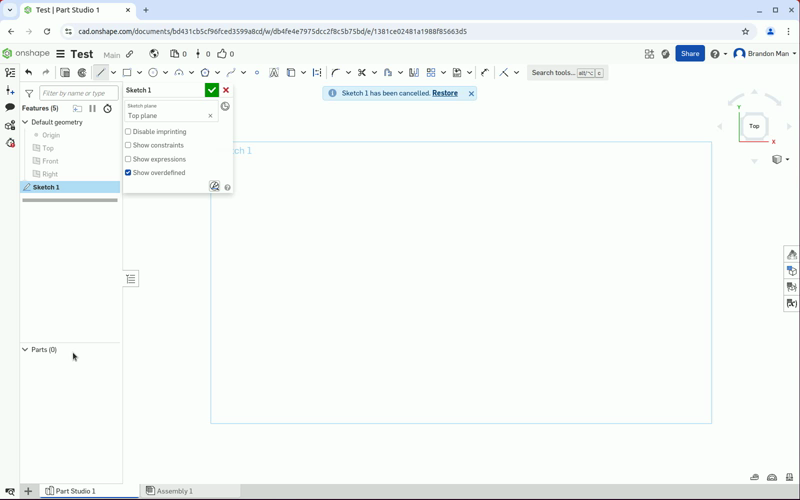
mouse_move(401, 312)
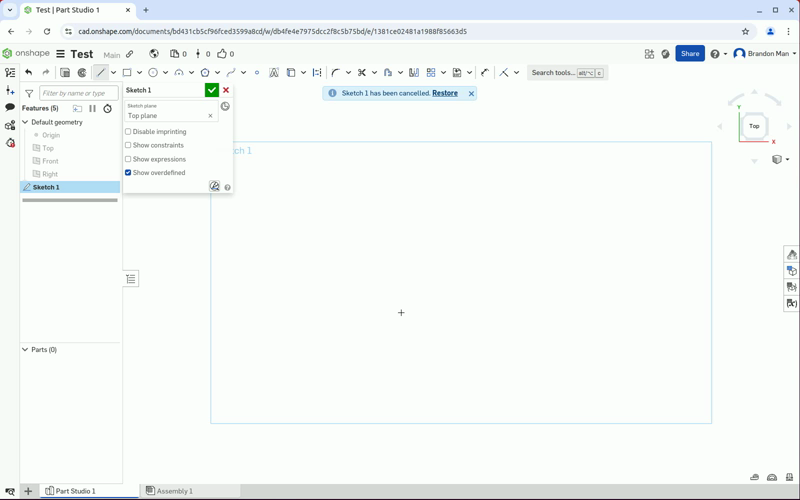
click(401, 312)
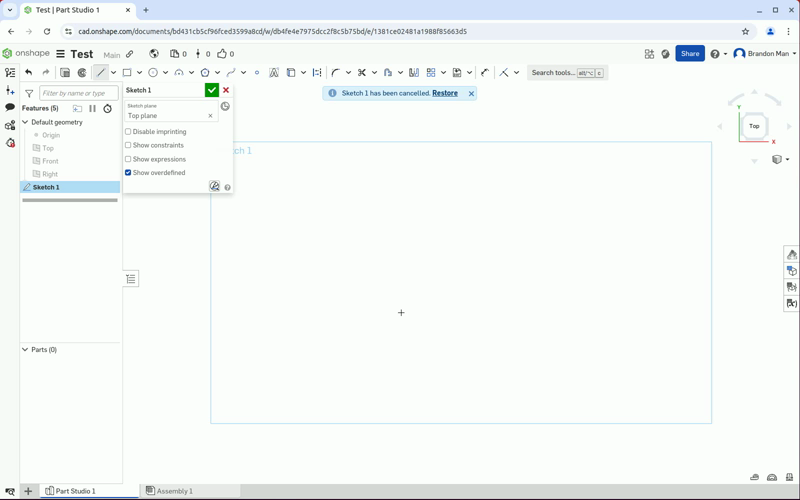
key_up(shift)
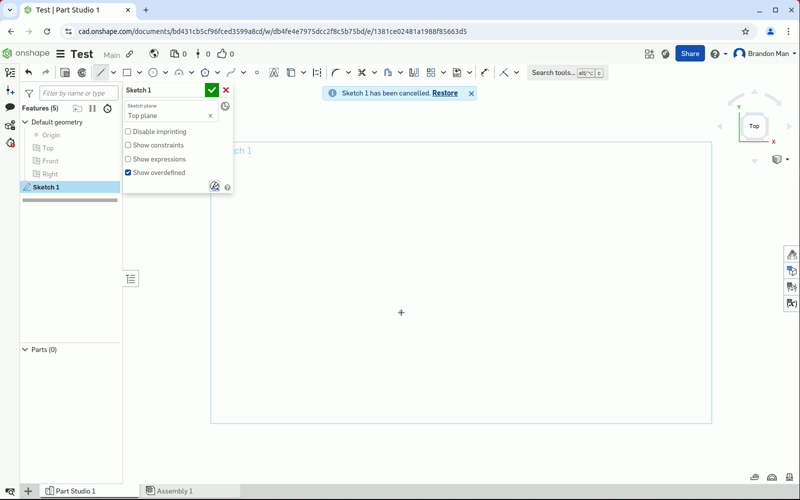
key_down(shift)
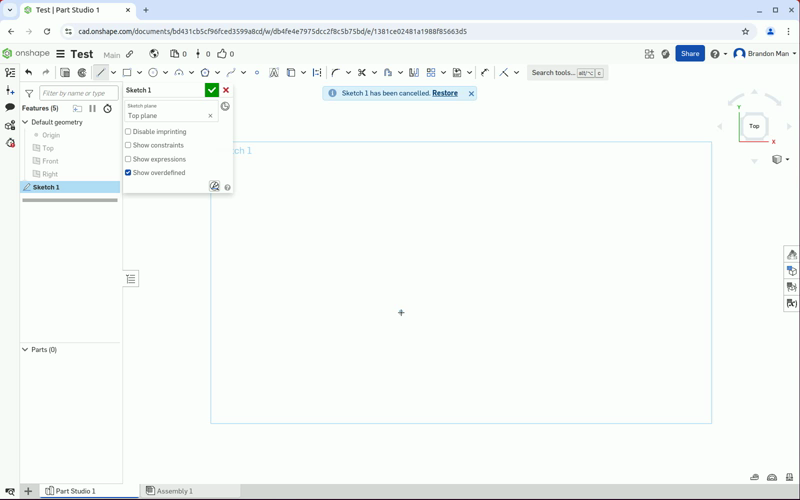
mouse_move(461, 312)
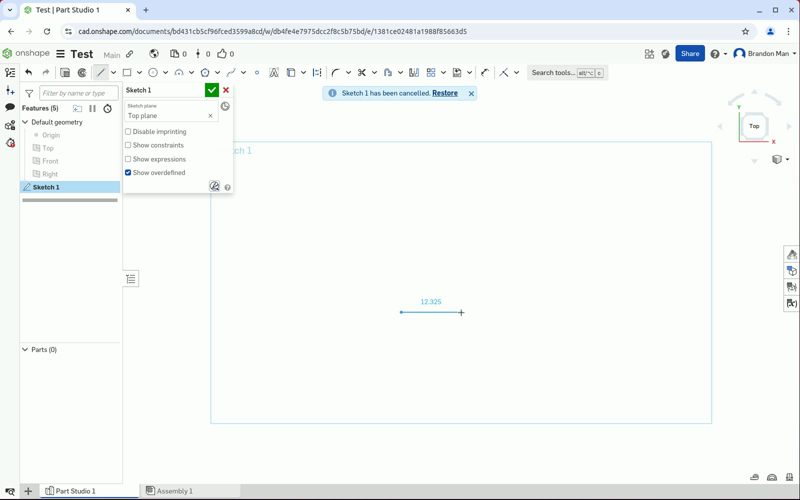
click(461, 312)
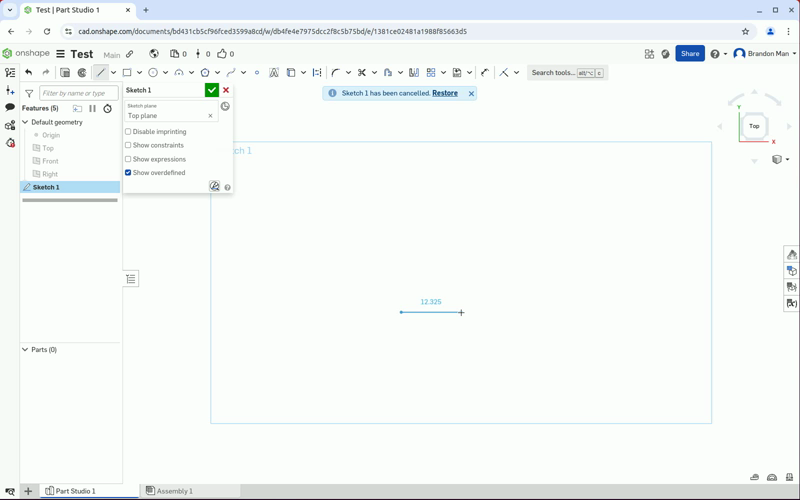
key_up(shift)
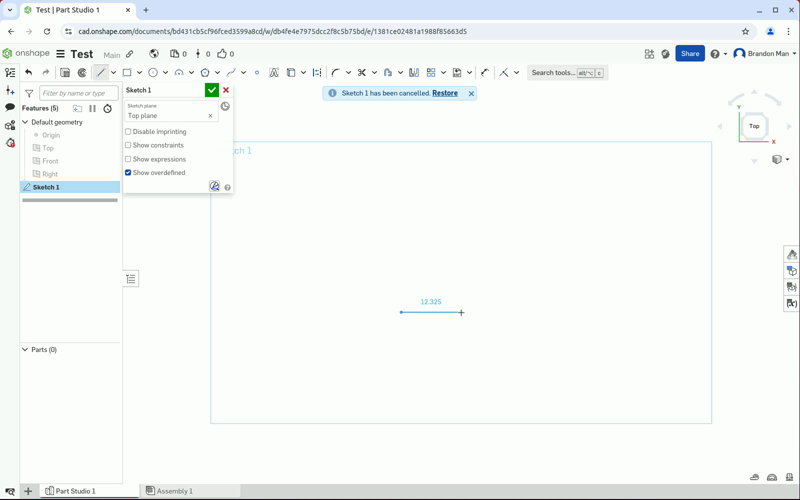
key_down(shift)
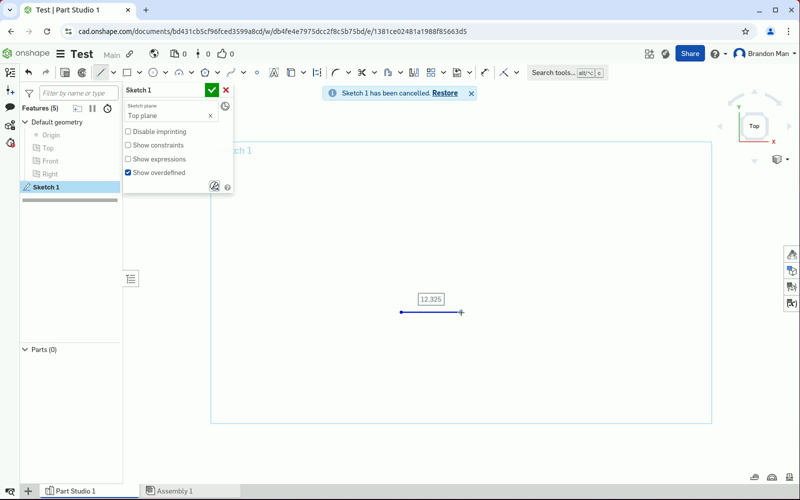
mouse_move(491, 312)
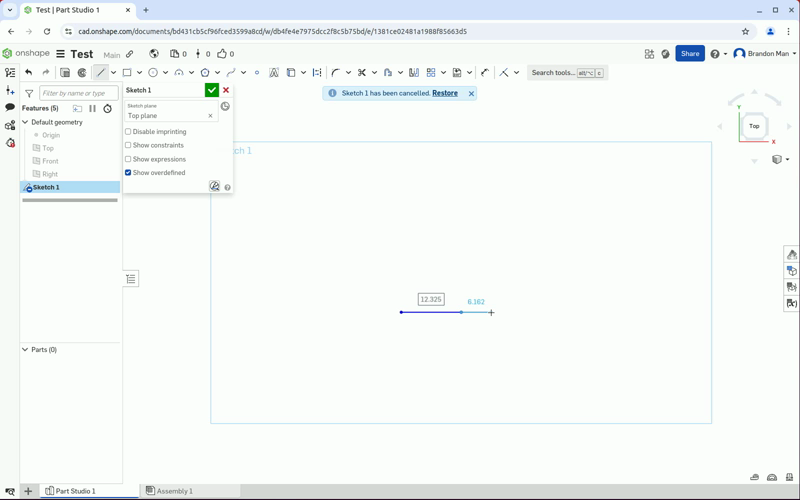
mouse_move(461, 262)
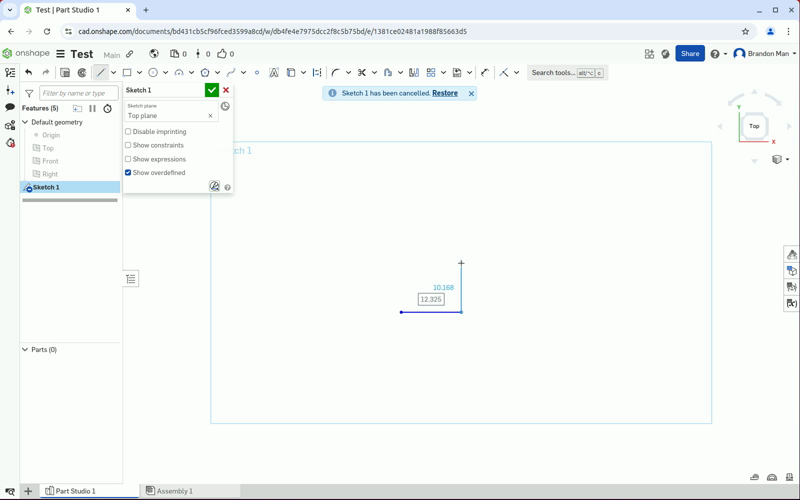
click(461, 262)
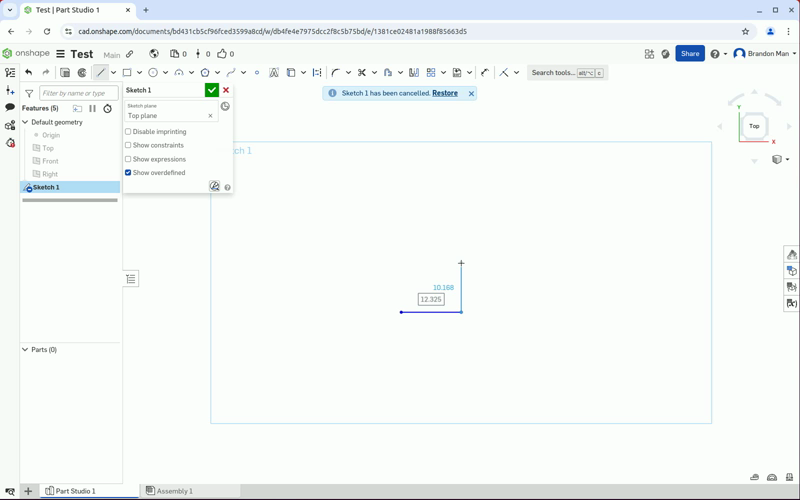
key_up(shift)
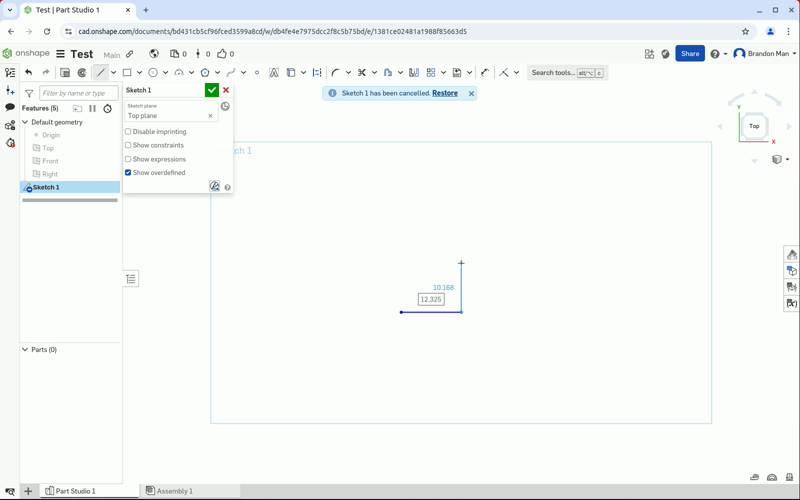
key_down(shift)
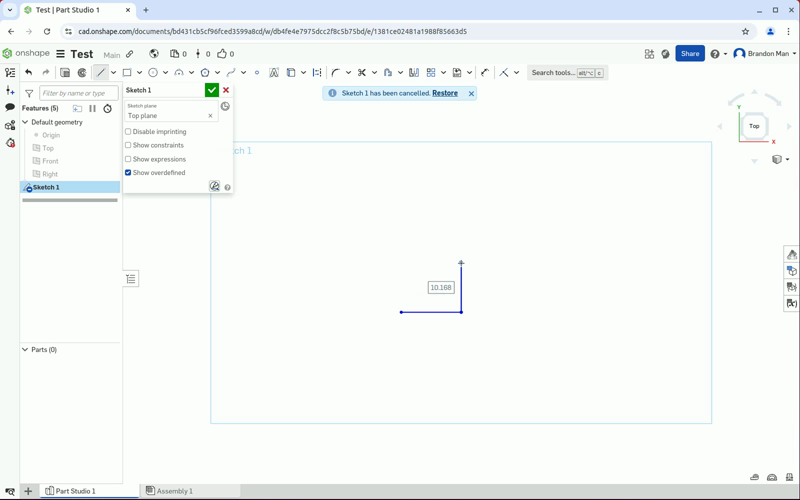
mouse_move(401, 262)
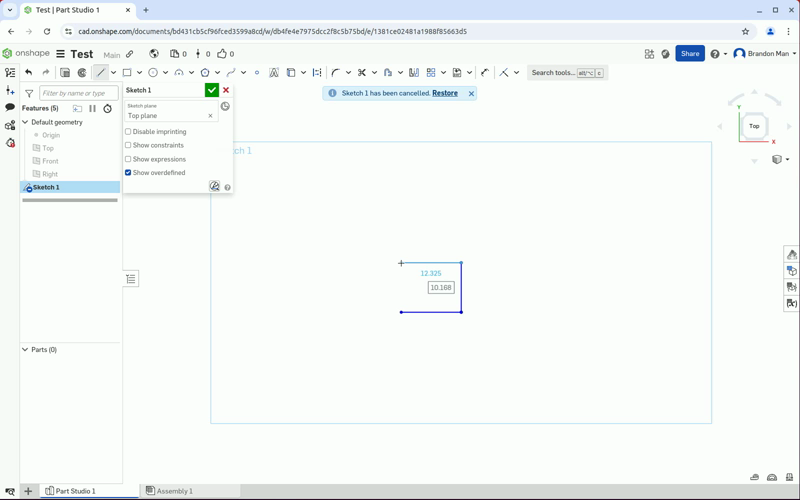
click(401, 262)
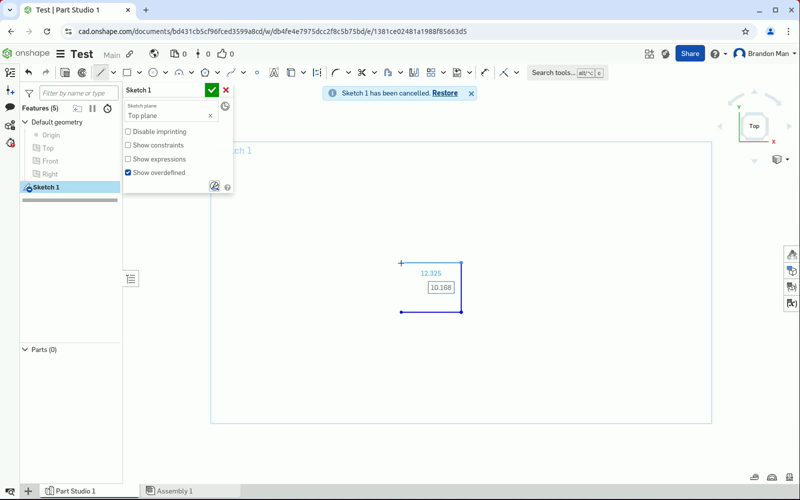
key_up(shift)
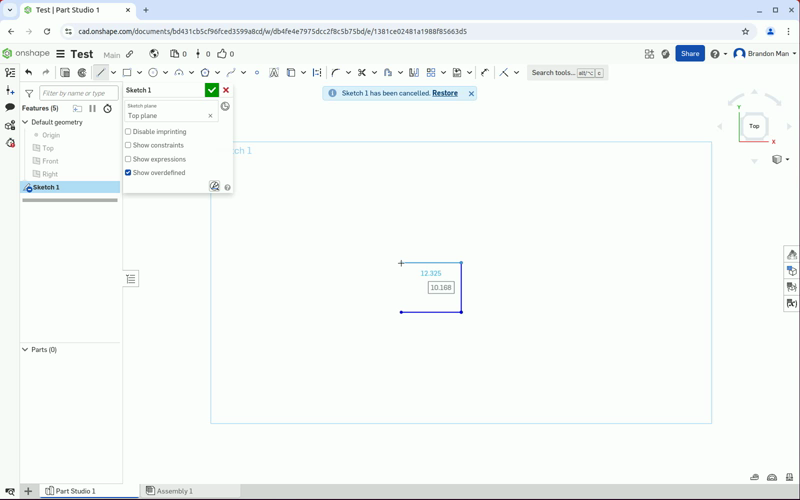
mouse_move(431, 262)
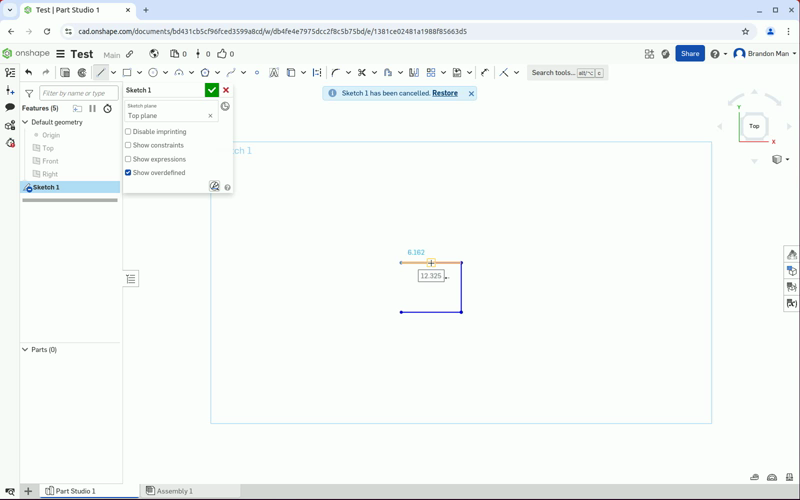
key_down(shift)
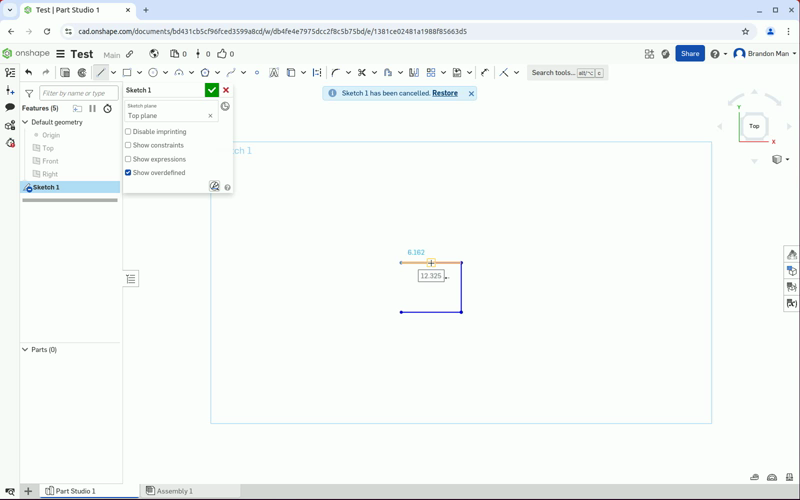
mouse_move(401, 312)
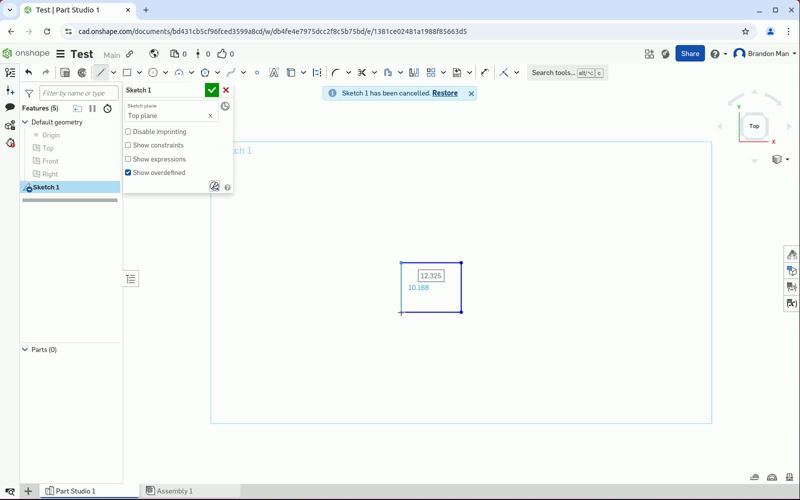
key_up(shift)
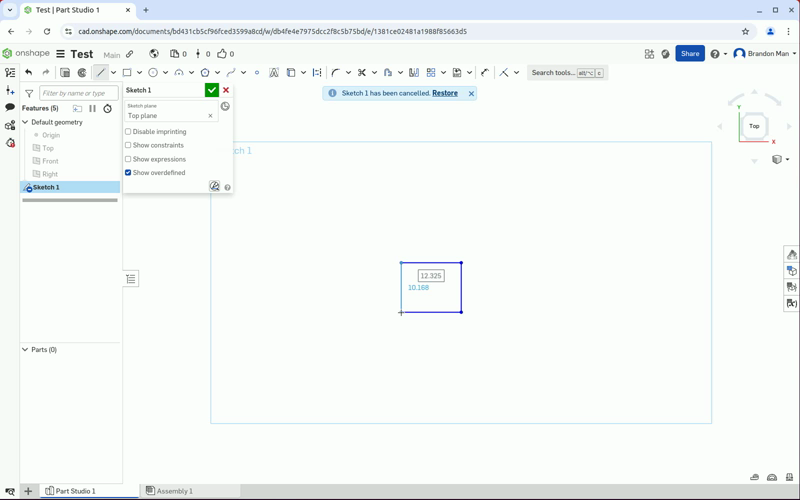
click(401, 312)
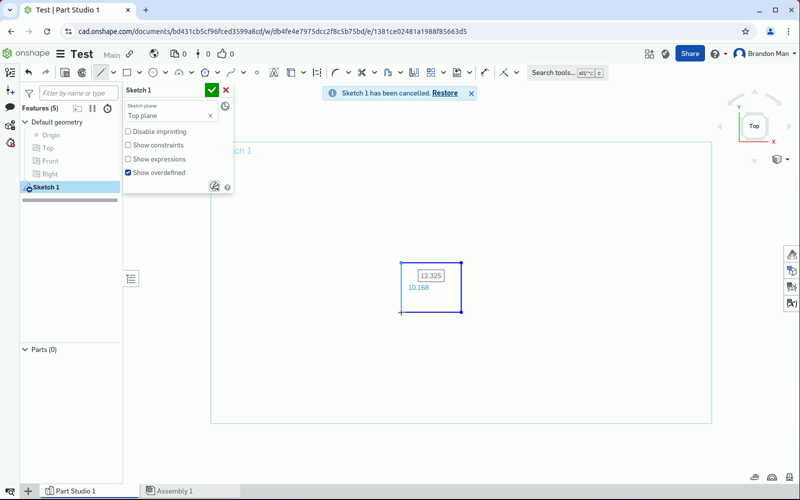
key(esc)
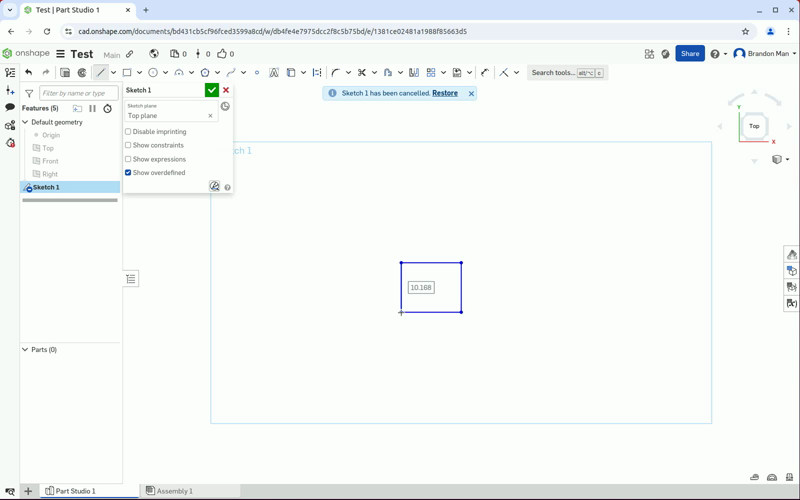
mouse_move(440, 306)
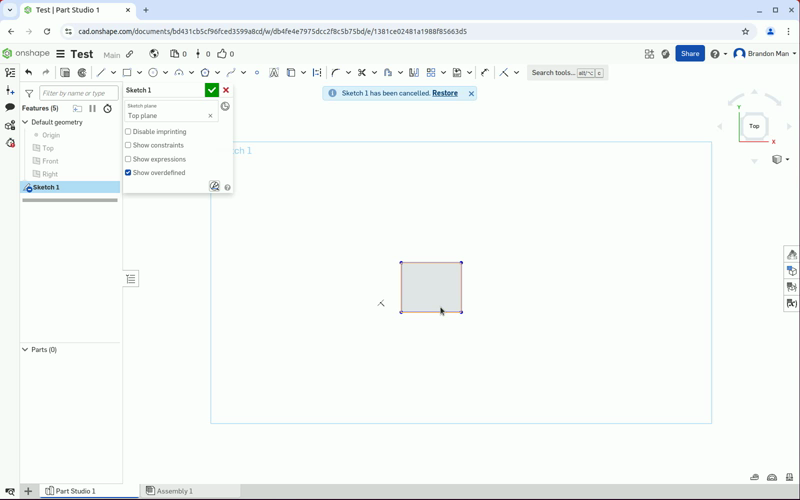
click(440, 306)
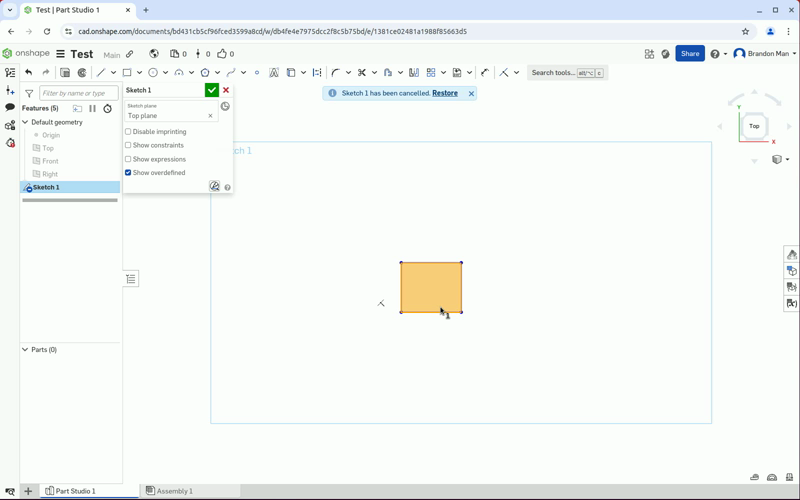
mouse_move(73, 352)
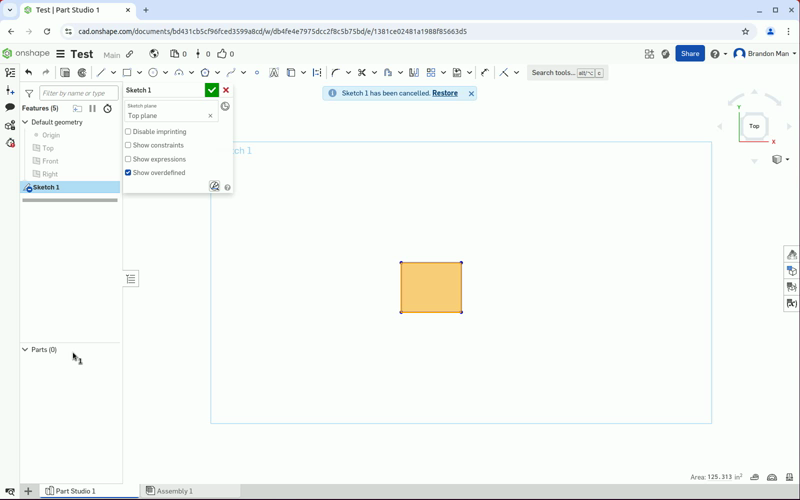
key(shift+y)
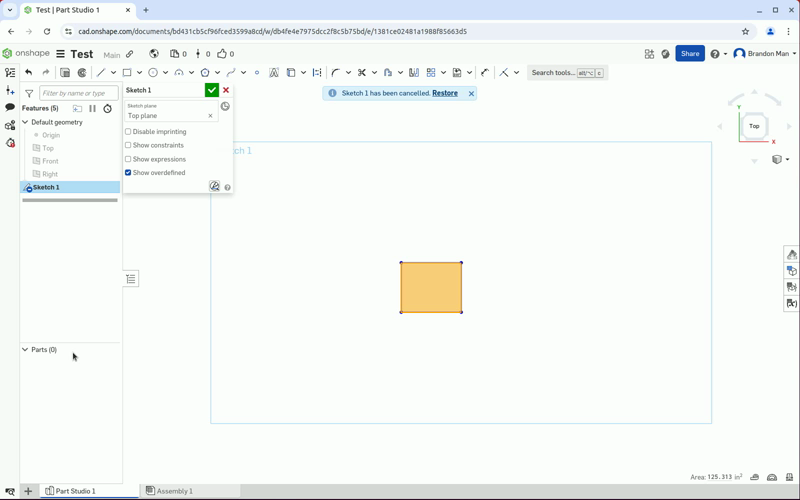
key(shift+e)
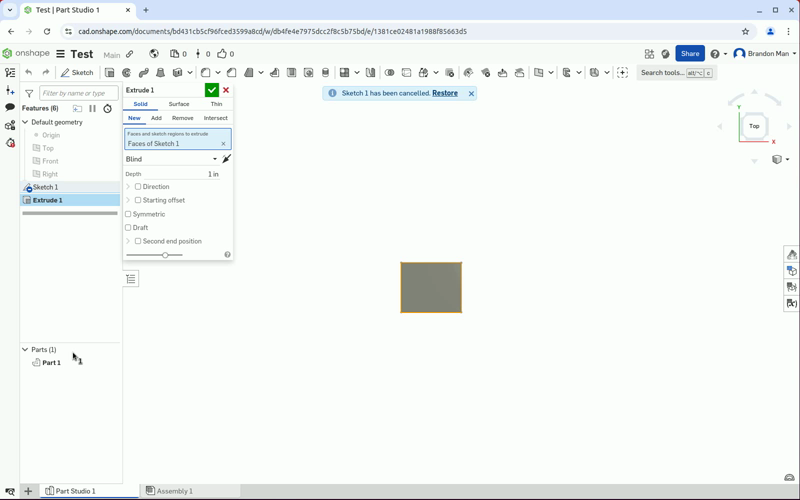
mouse_move(143, 106)
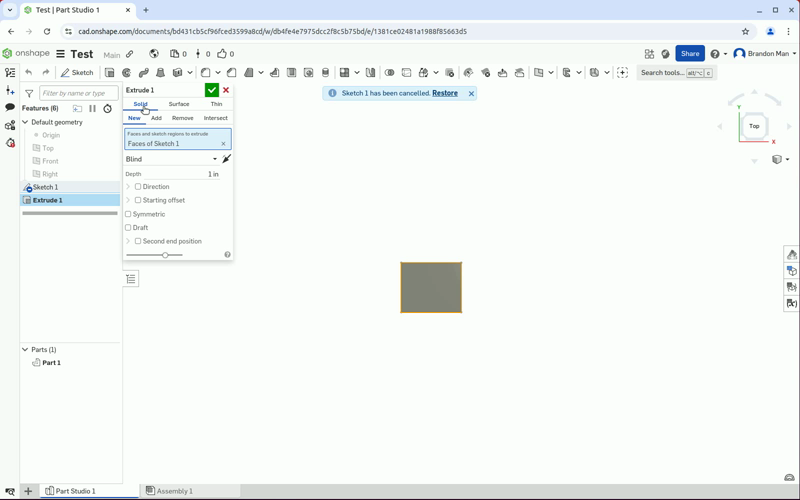
click(143, 106)
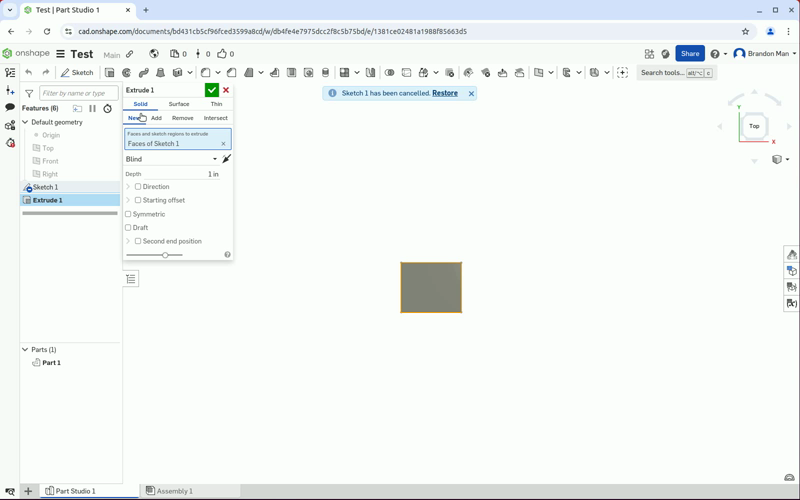
mouse_move(137, 120)
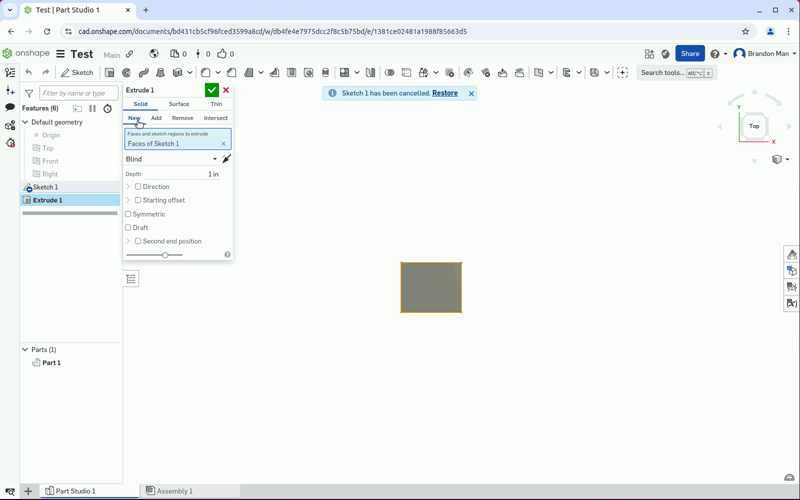
click(137, 120)
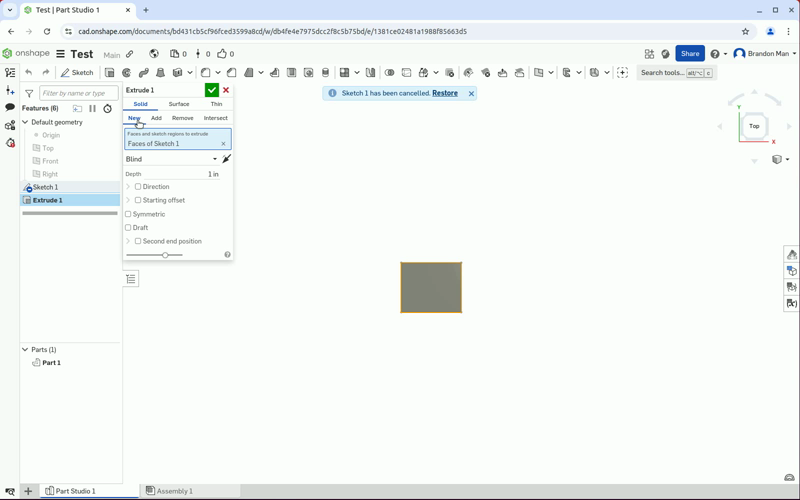
key(tab, 4)
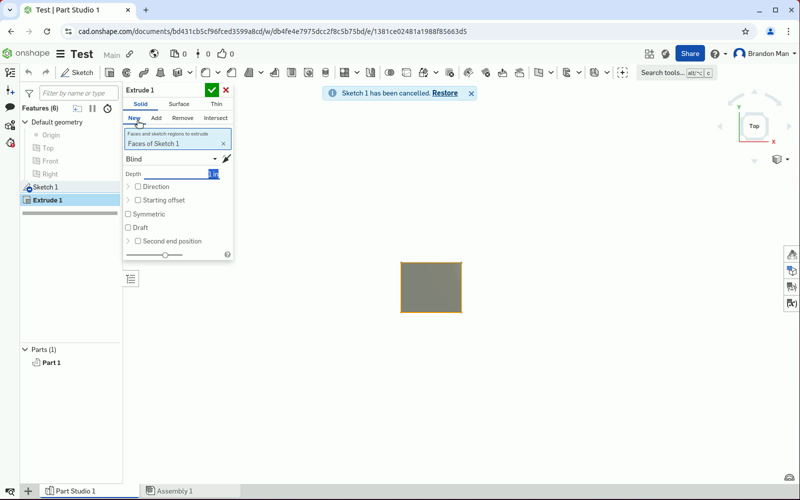
text(1.444)
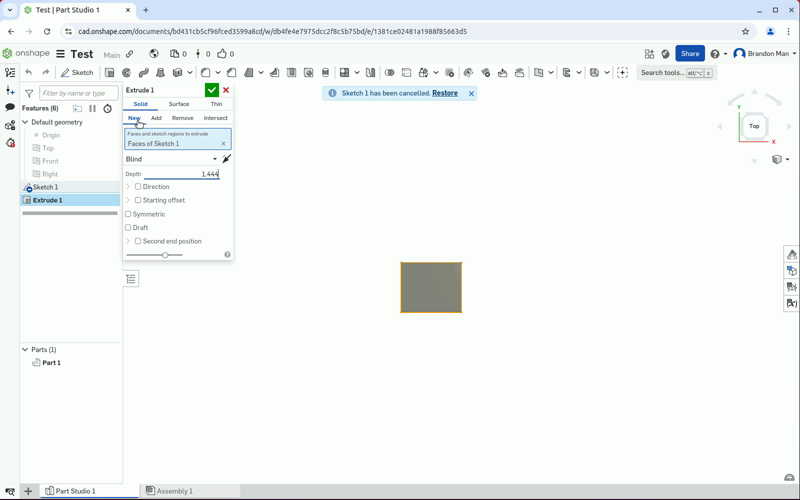
key(enter)
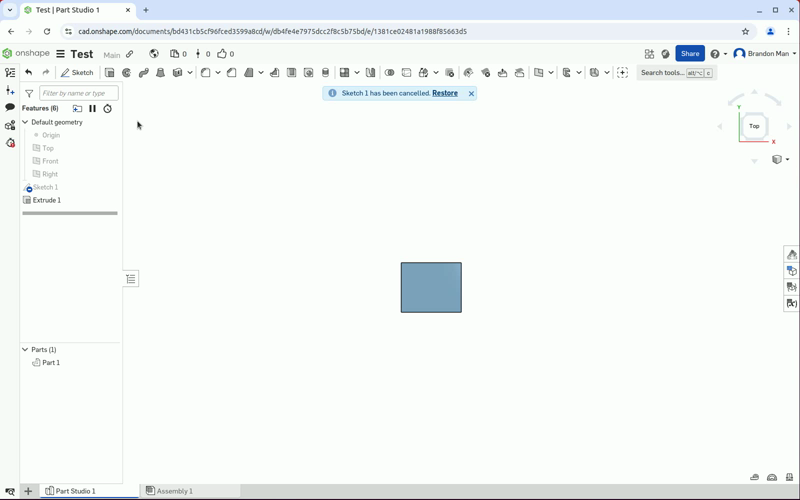
key(shift+h)
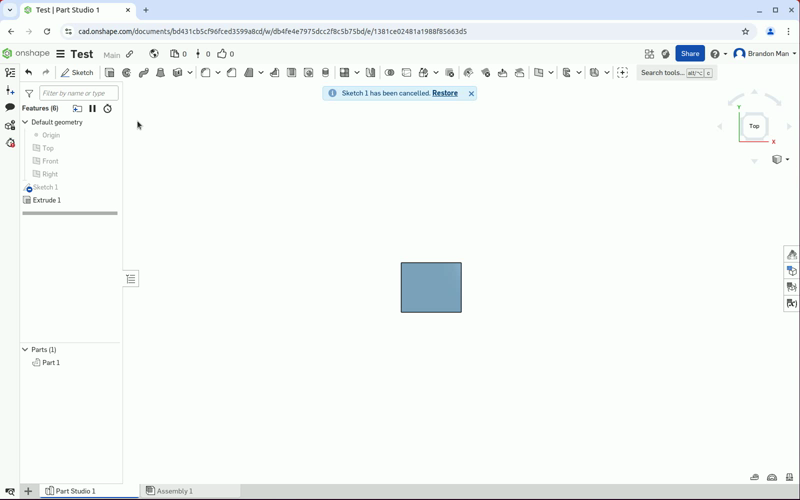
key(shift+h)
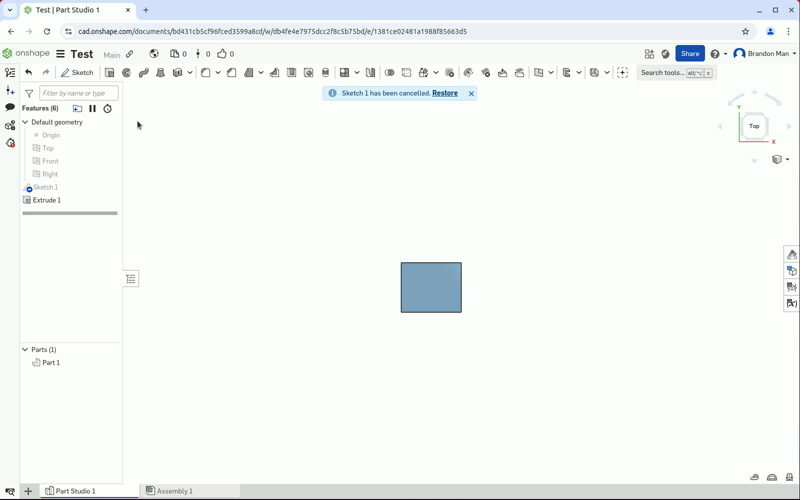
mouse_move(73, 189)
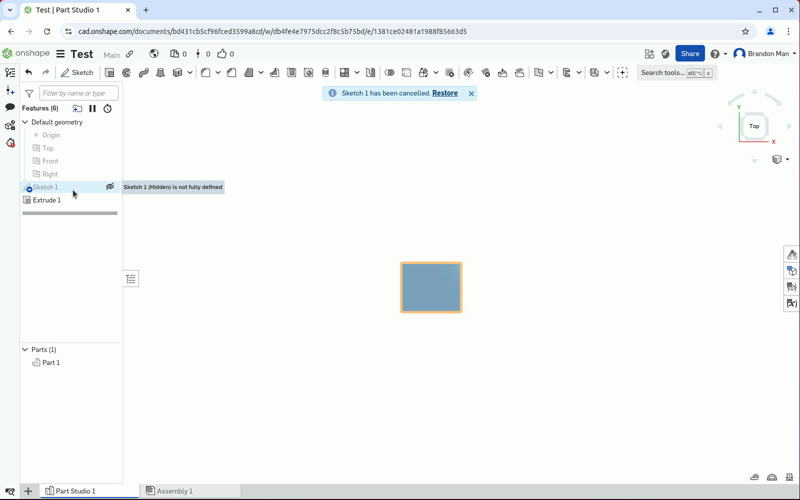
click(73, 189)
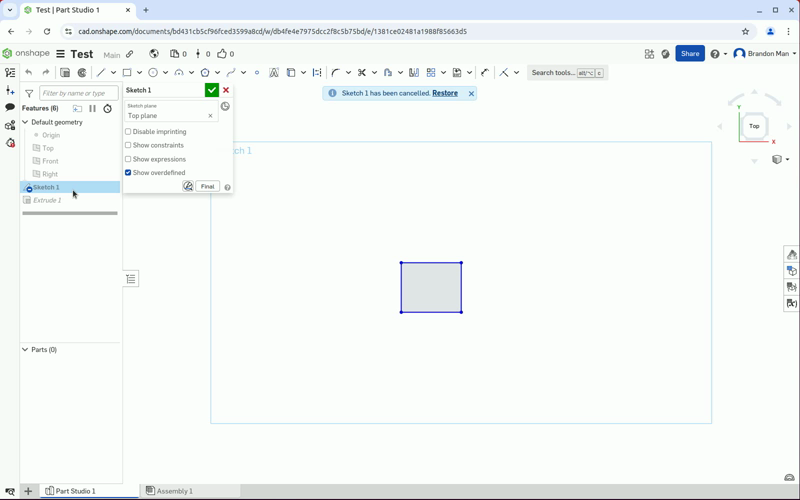
mouse_move(229, 92)
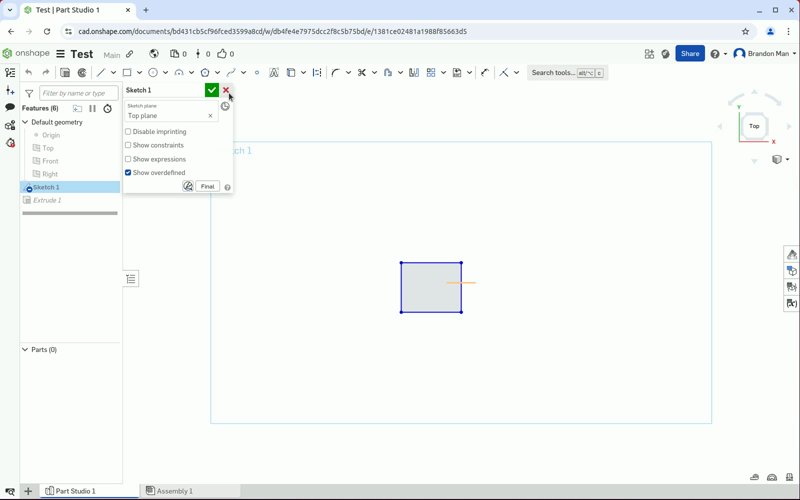
click(229, 92)
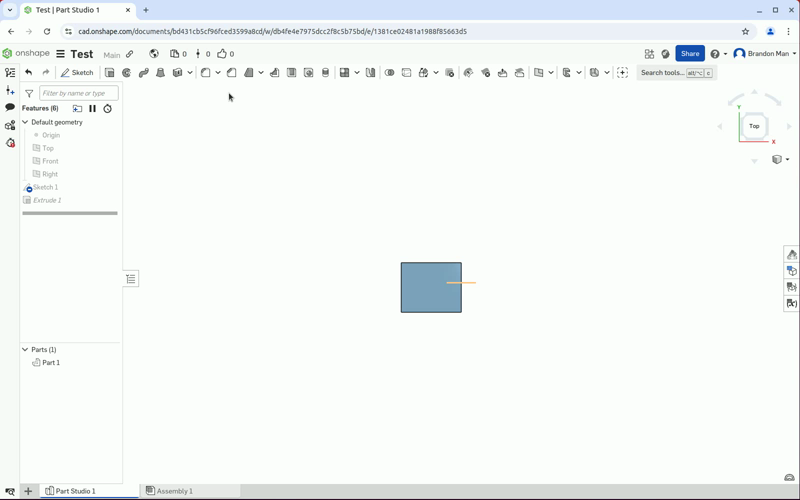
mouse_move(73, 352)
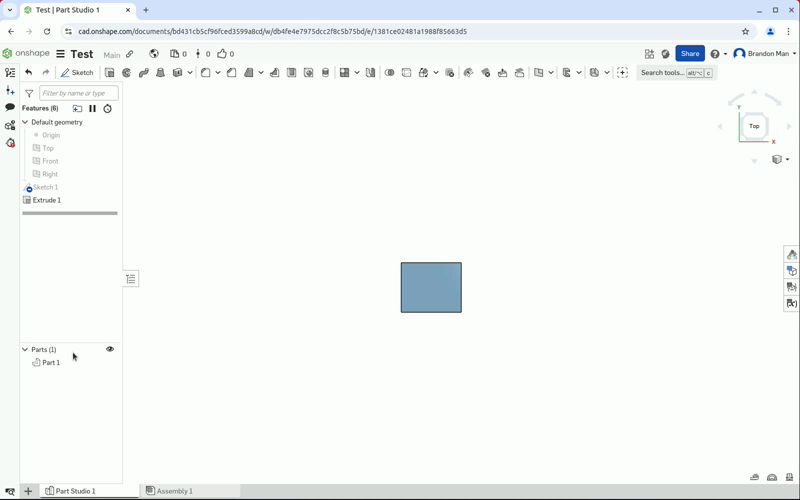
key(y)
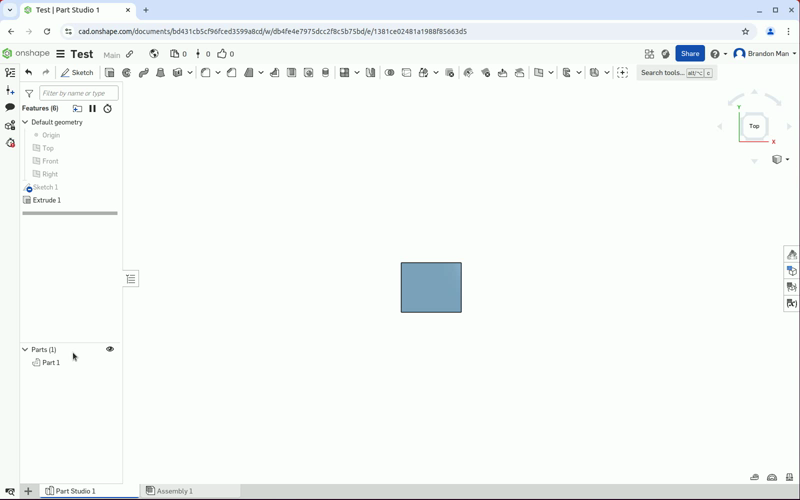
key(shift+p)
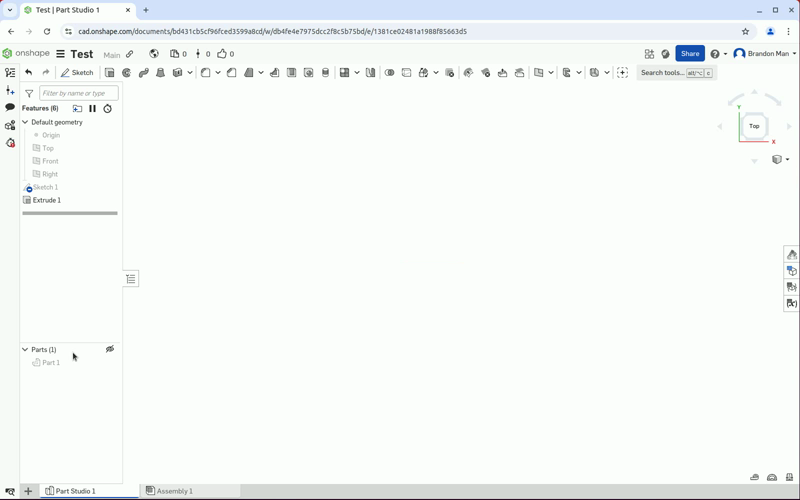
key(space)
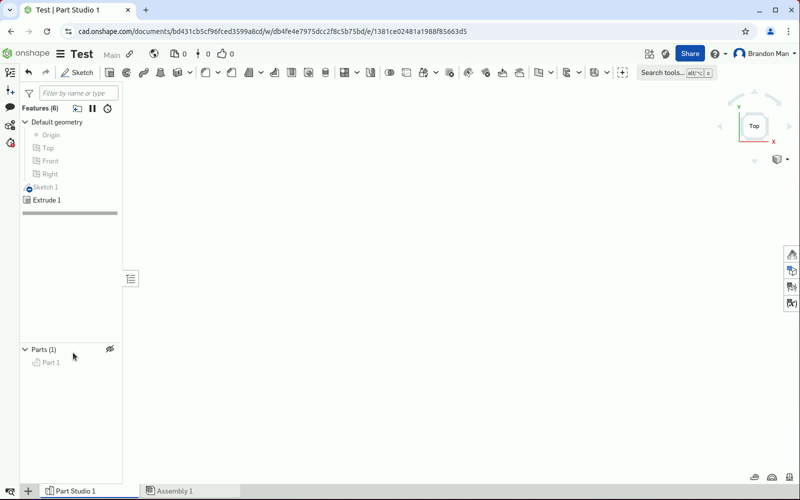
key_down(shift)
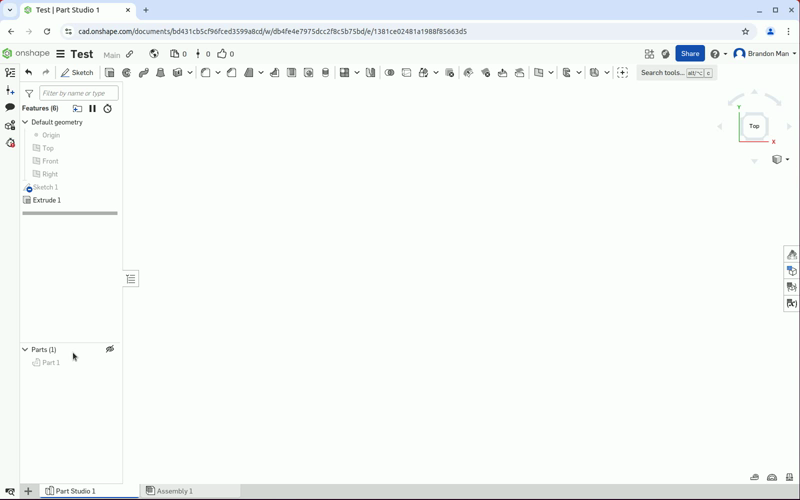
key(up)
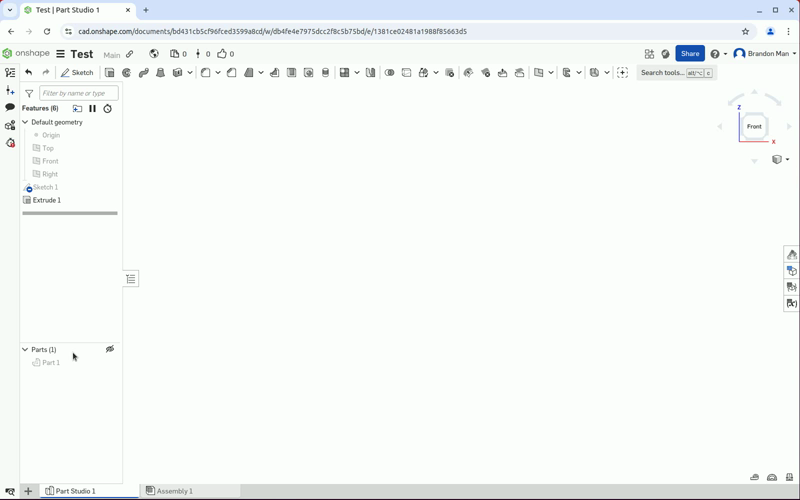
key_up(shift)
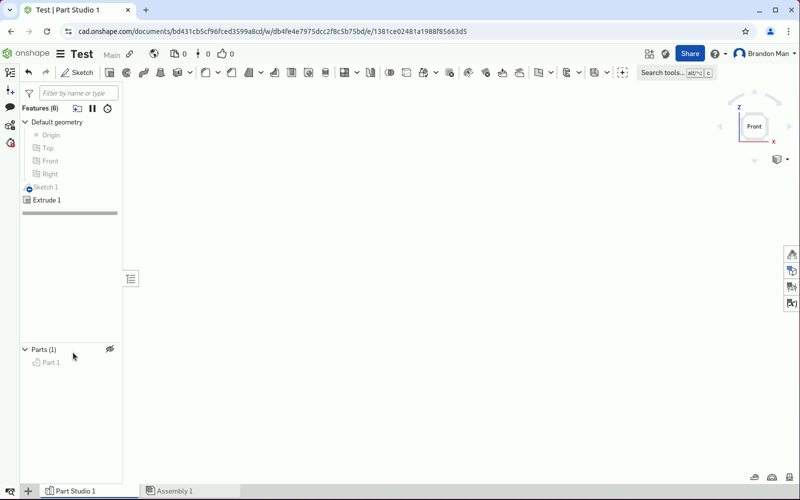
mouse_move(73, 352)
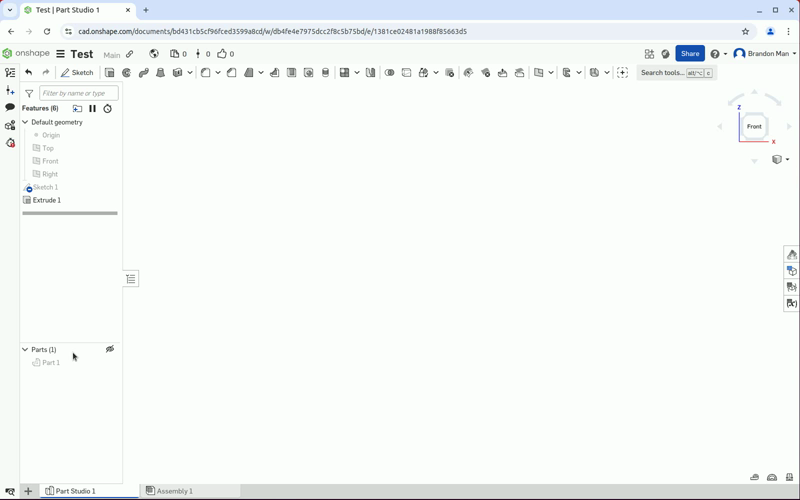
key(shift+y)
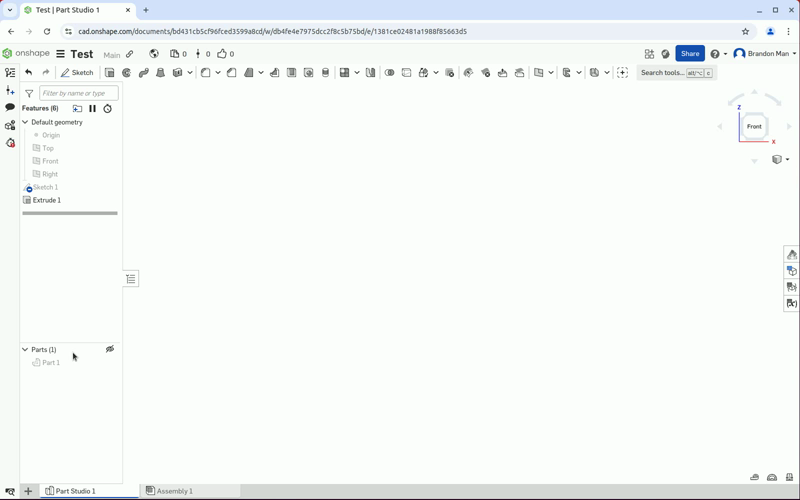
key(shift+s)
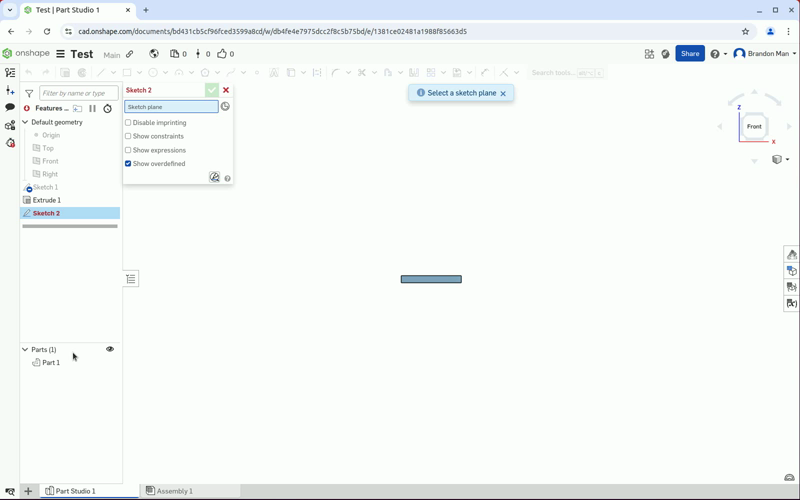
mouse_move(73, 163)
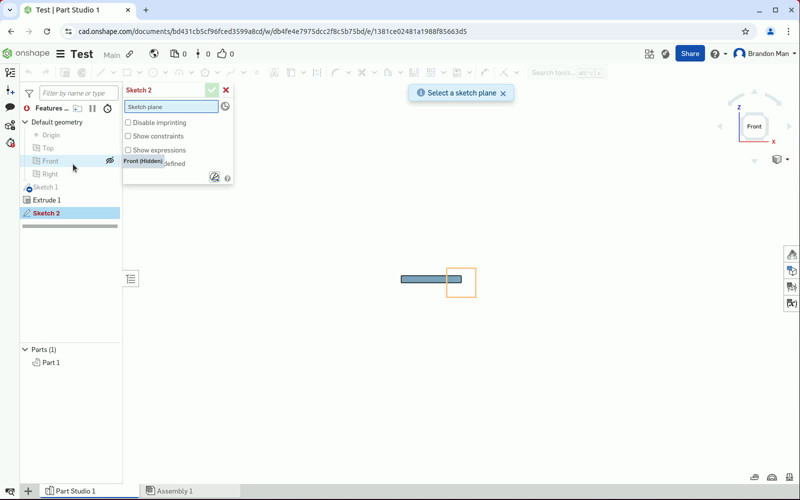
click(73, 163)
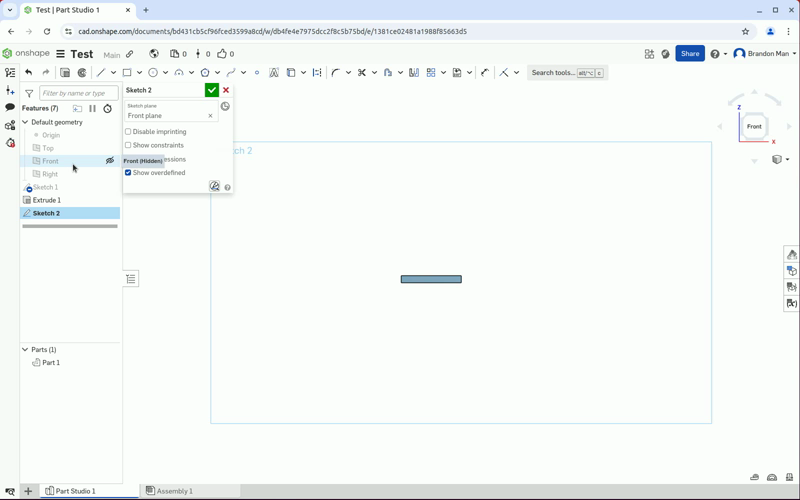
mouse_move(73, 352)
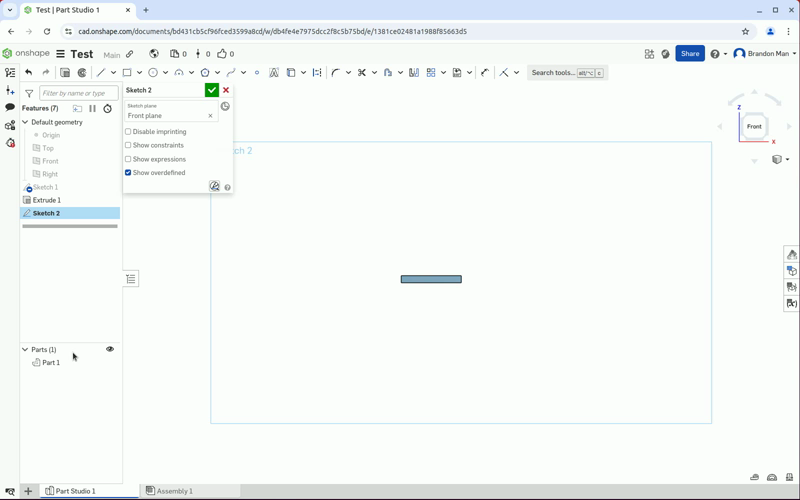
key(y)
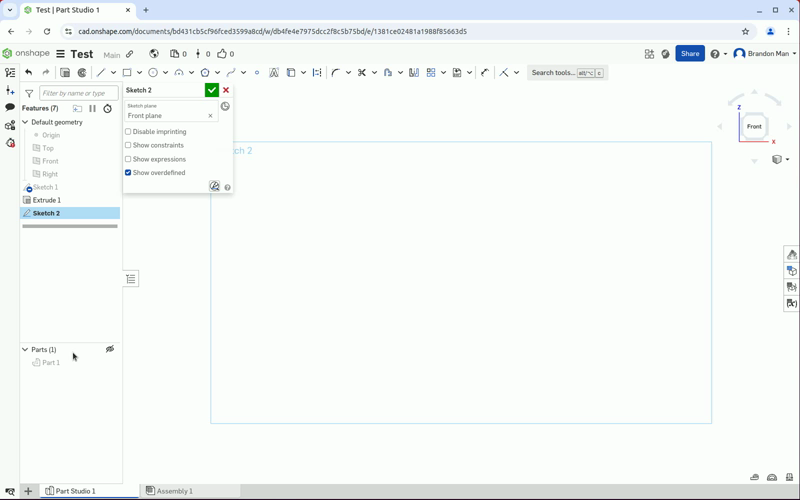
key(l)
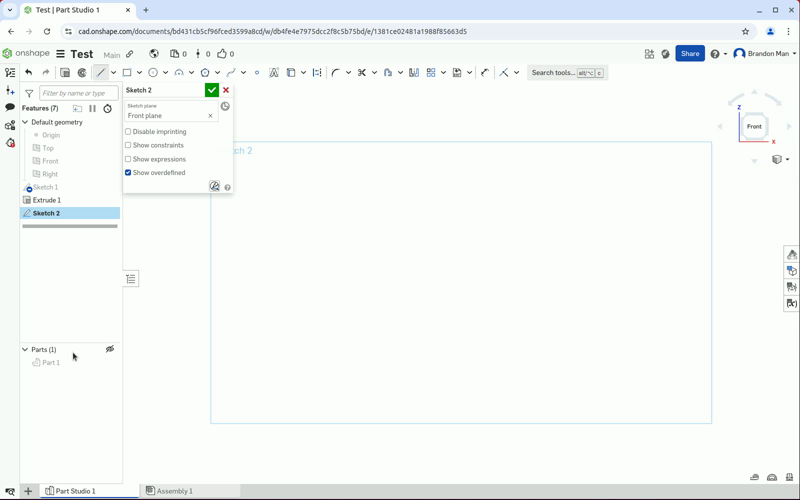
key_down(shift)
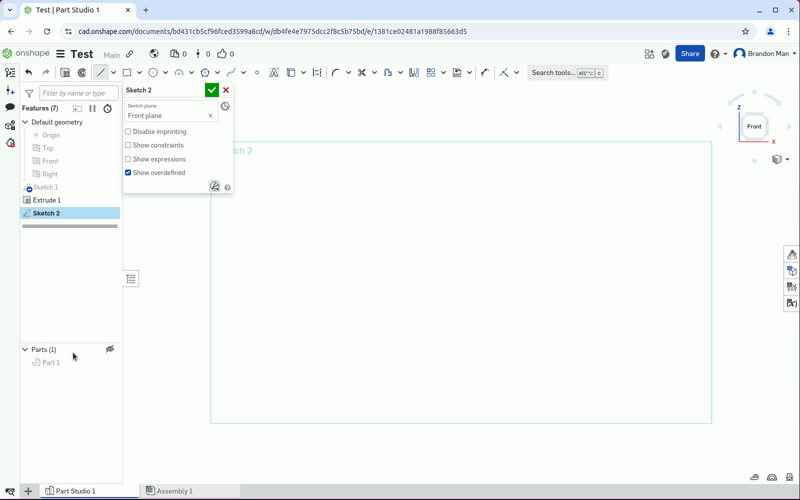
mouse_move(348, 233)
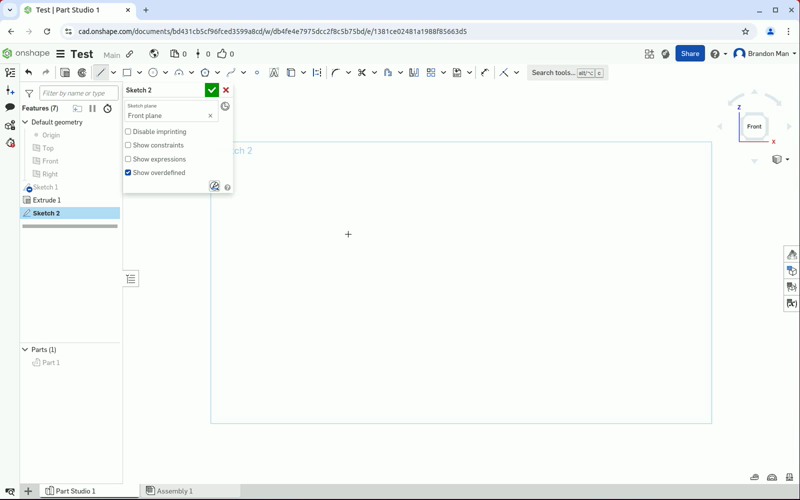
click(348, 233)
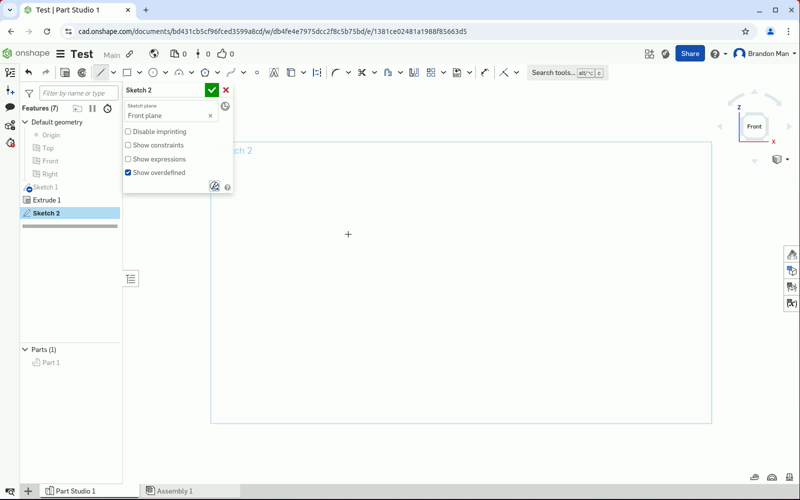
key_up(shift)
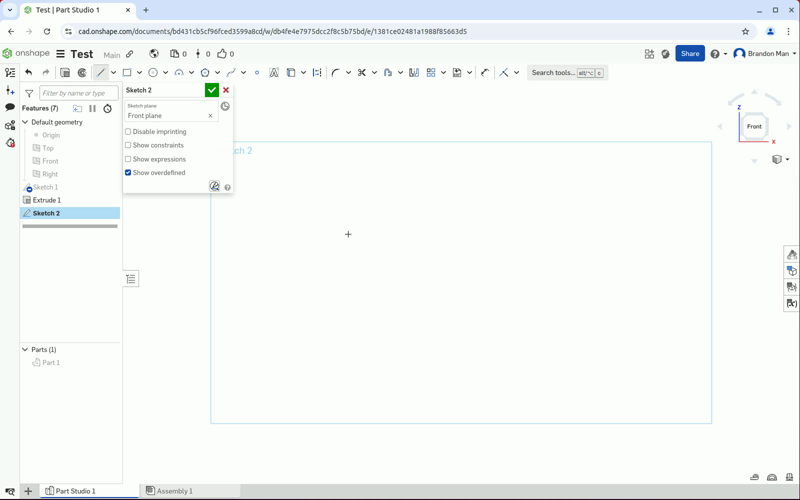
key_down(shift)
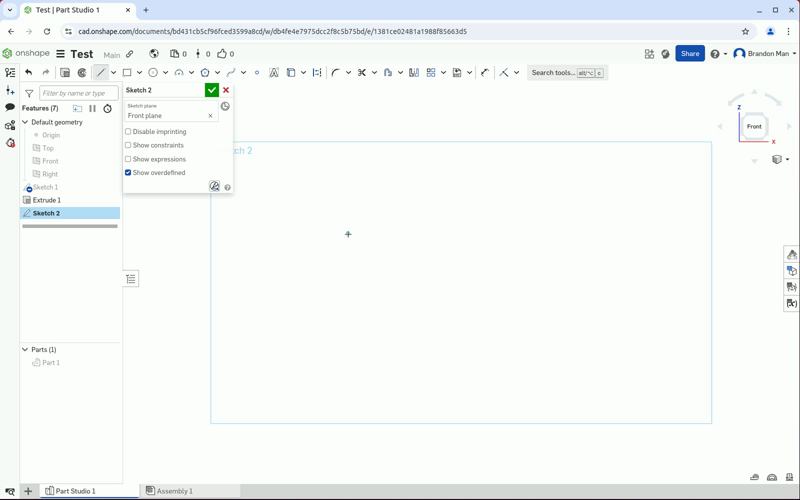
mouse_move(401, 283)
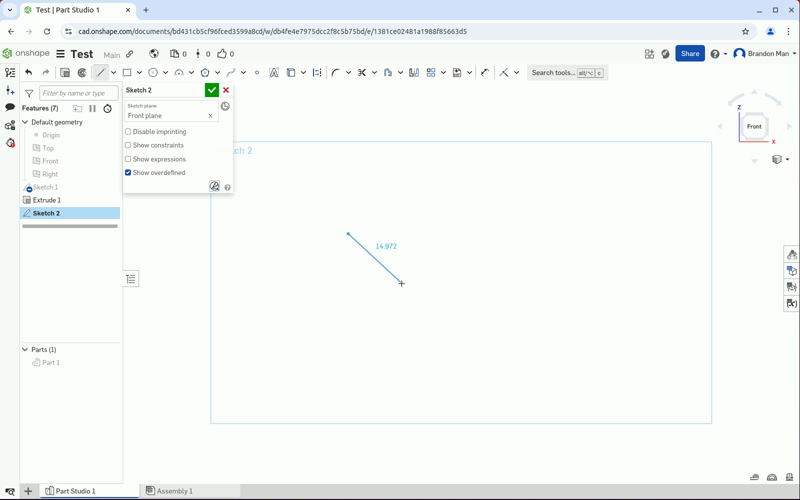
click(401, 283)
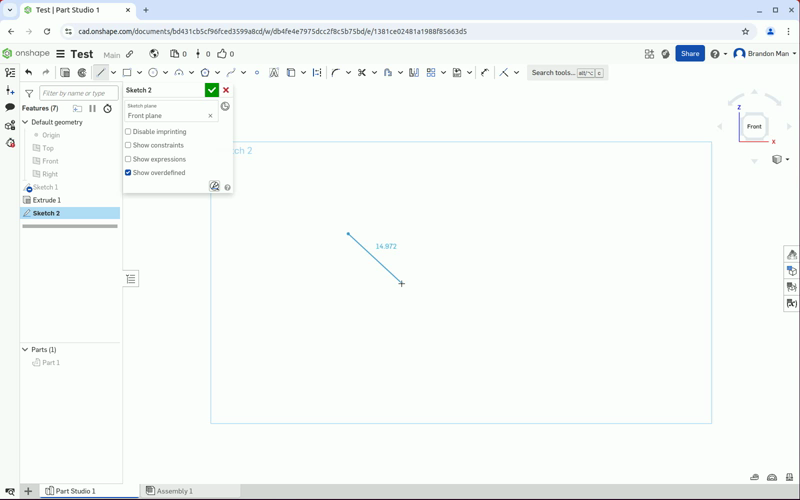
key_up(shift)
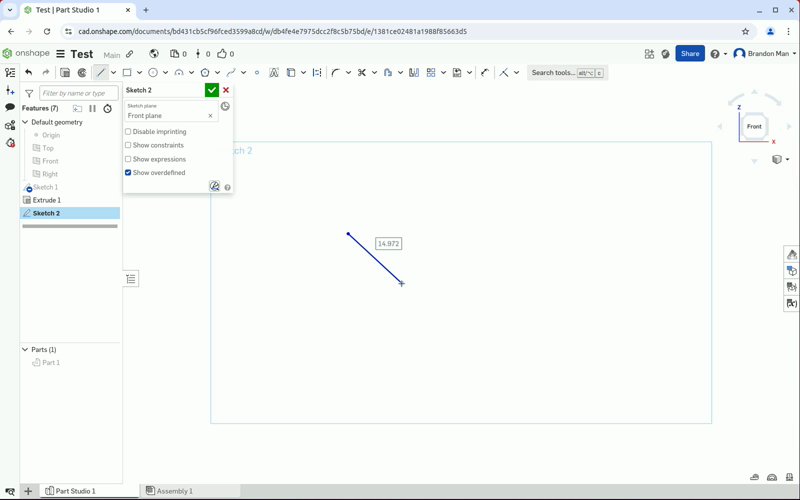
key_down(shift)
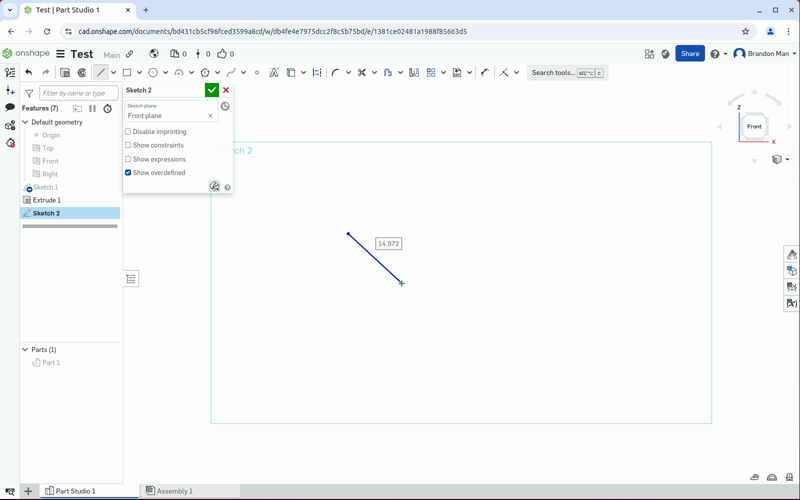
mouse_move(431, 283)
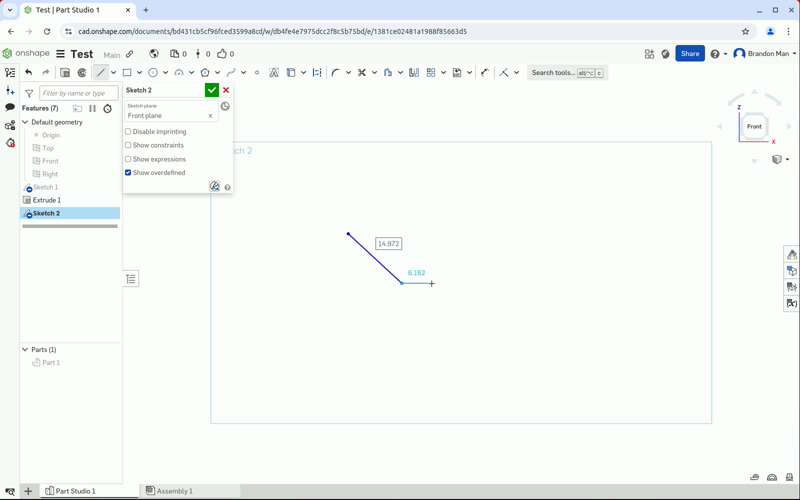
mouse_move(401, 275)
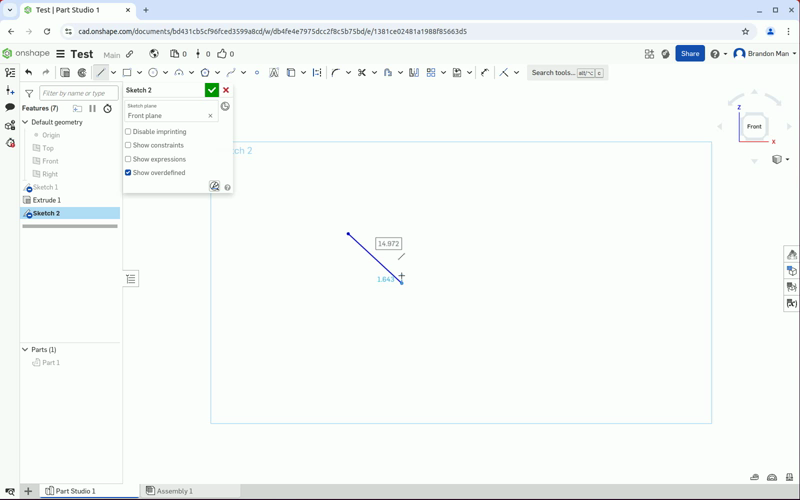
click(401, 275)
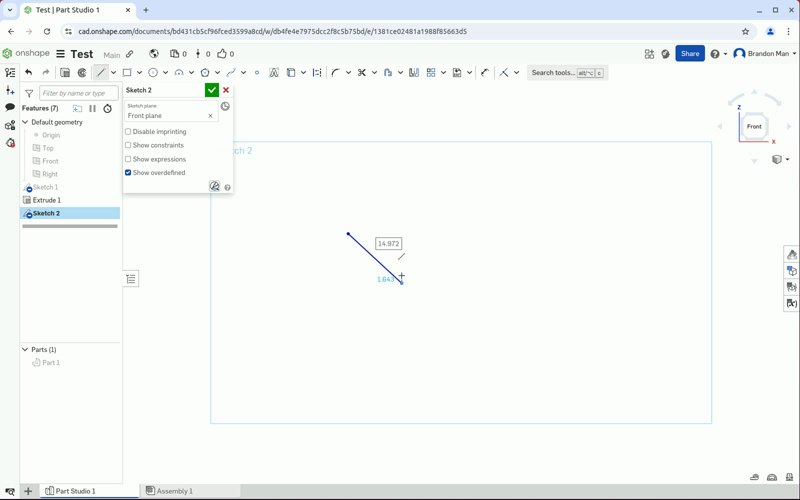
key_up(shift)
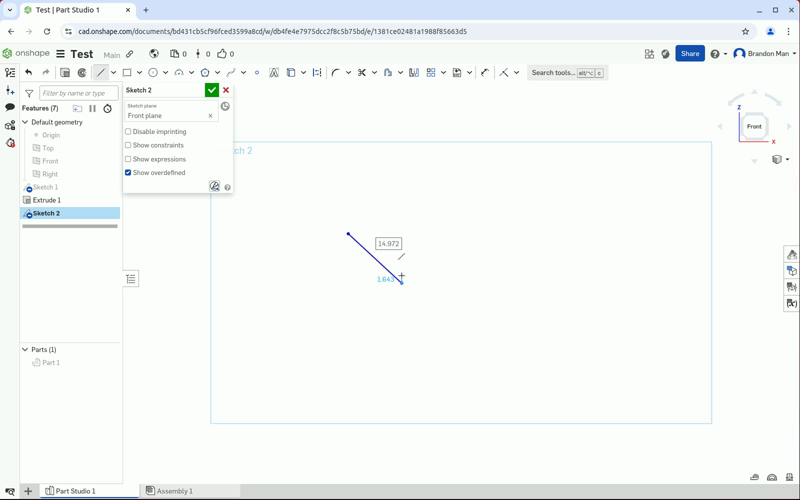
key_down(shift)
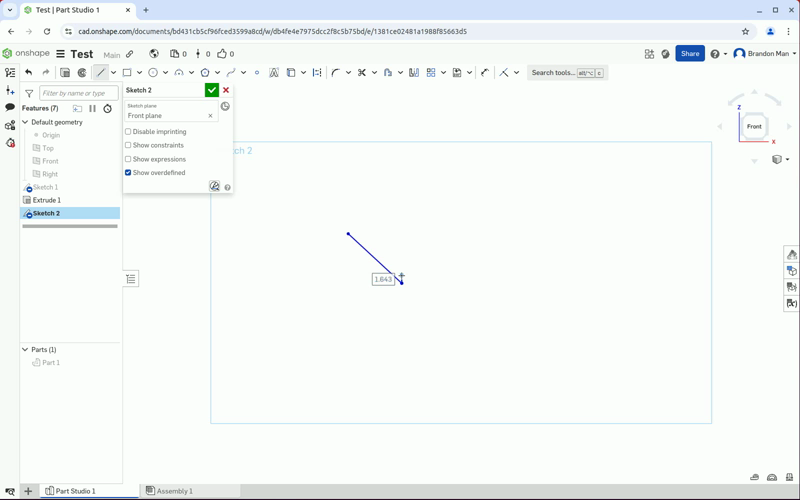
mouse_move(353, 233)
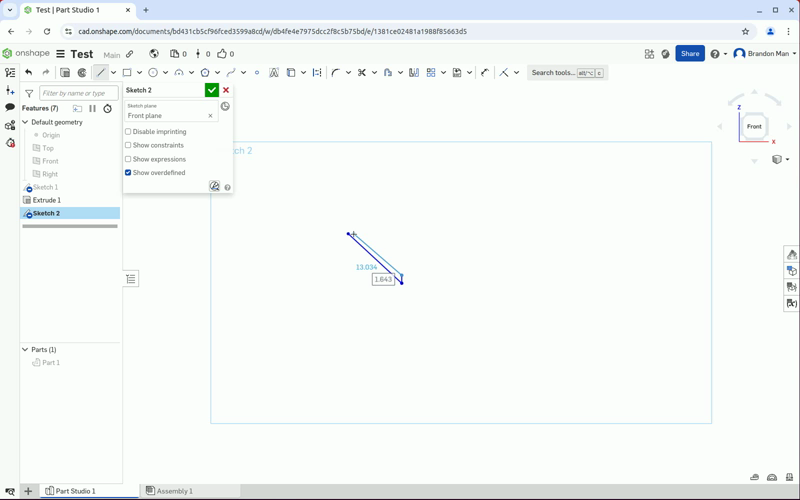
click(353, 233)
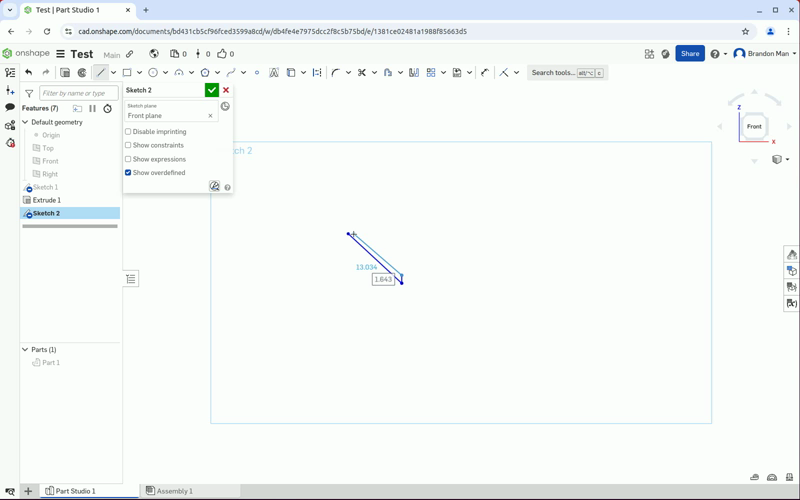
key_up(shift)
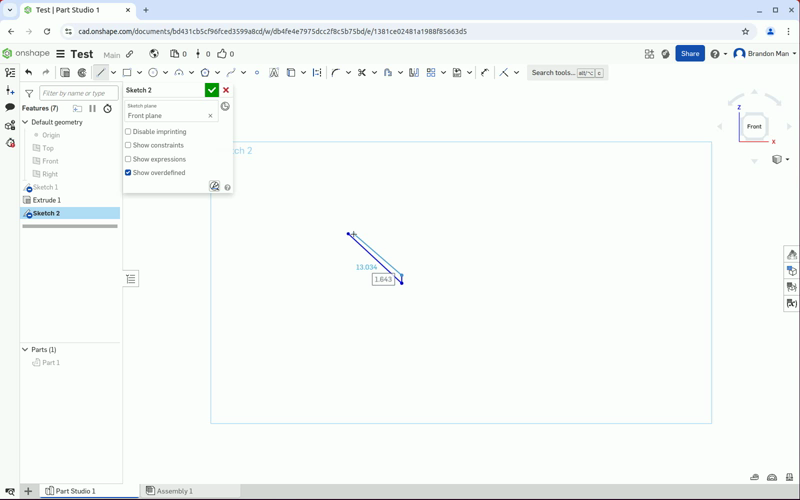
mouse_move(383, 233)
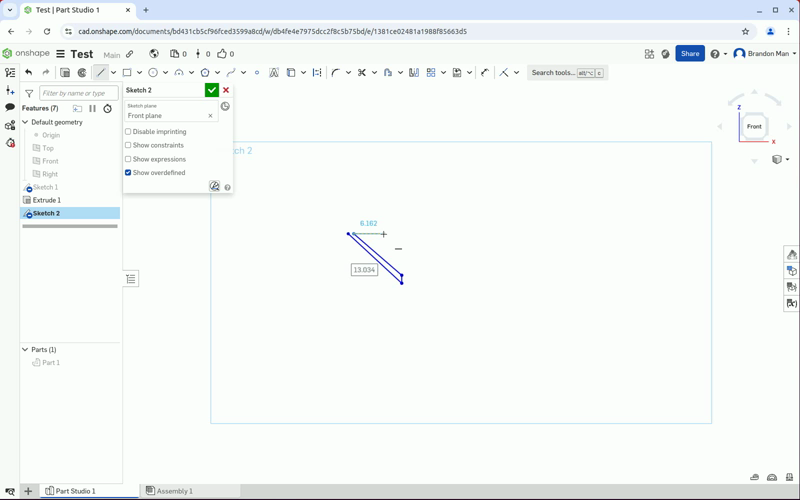
key_down(shift)
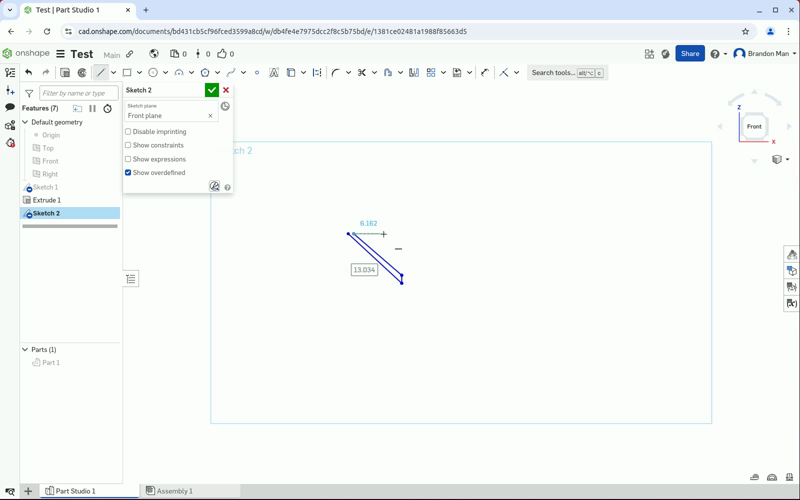
mouse_move(348, 233)
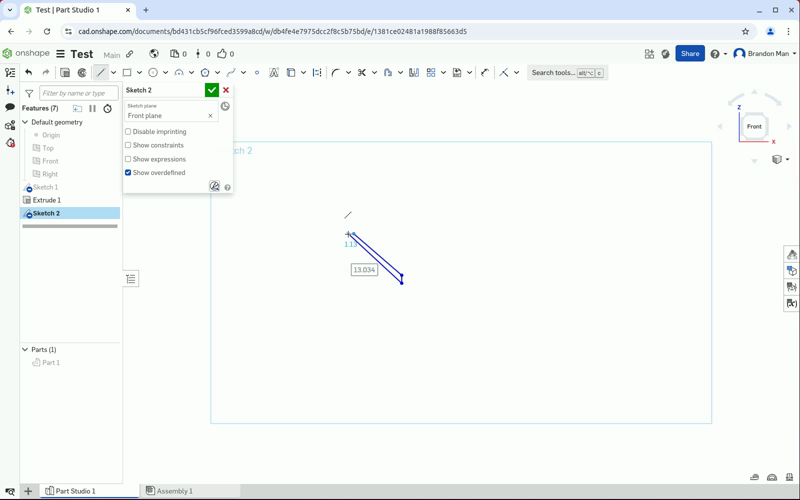
scroll(6)
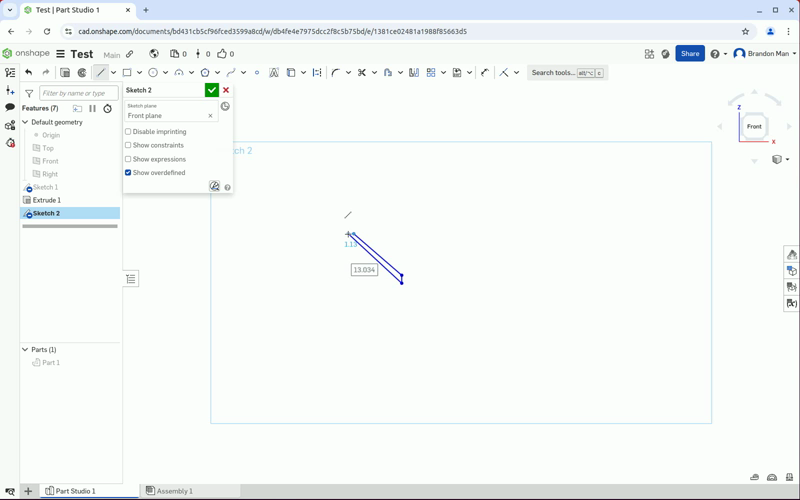
scroll(6)
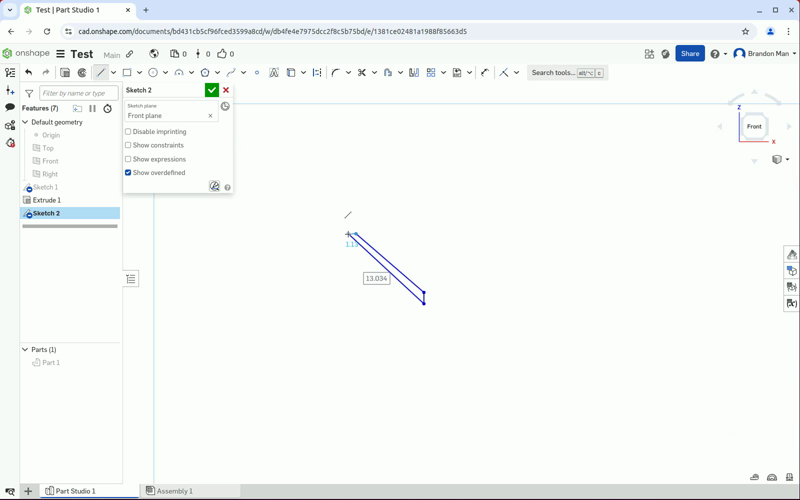
scroll(6)
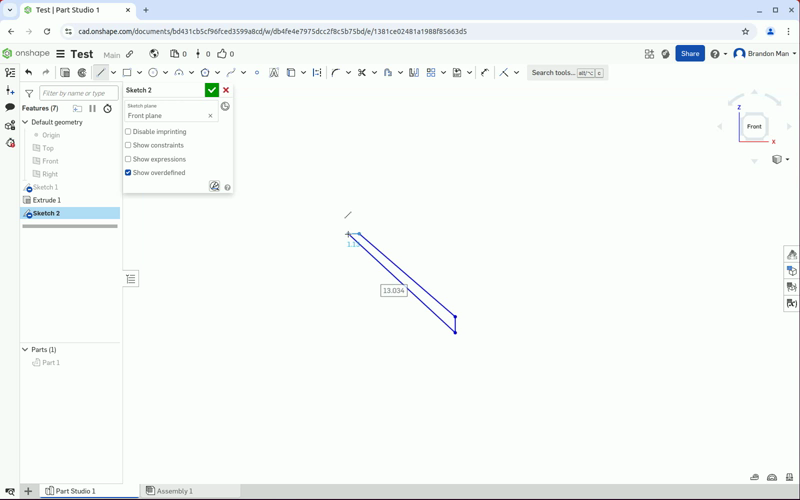
scroll(6)
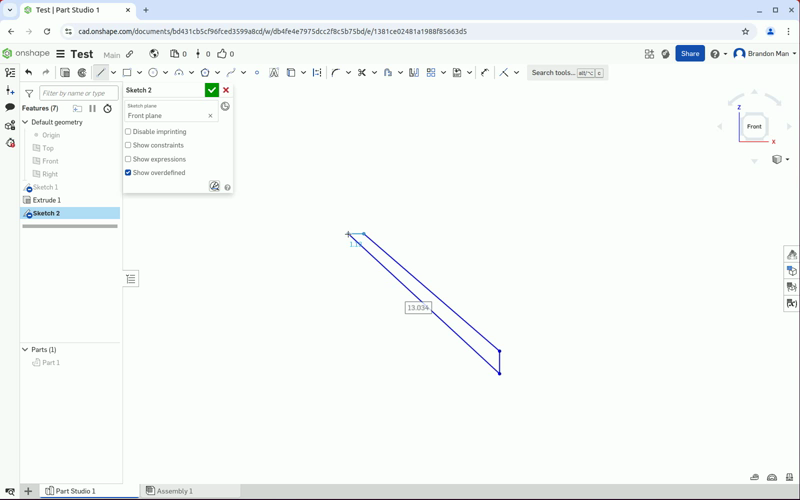
scroll(6)
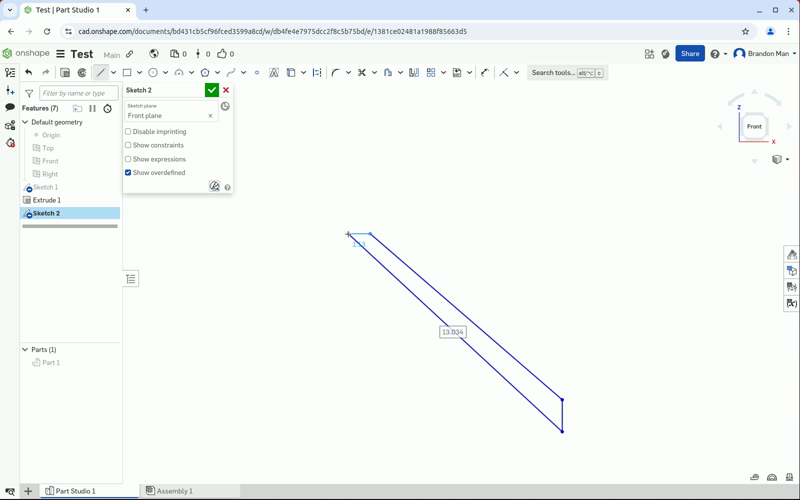
scroll(6)
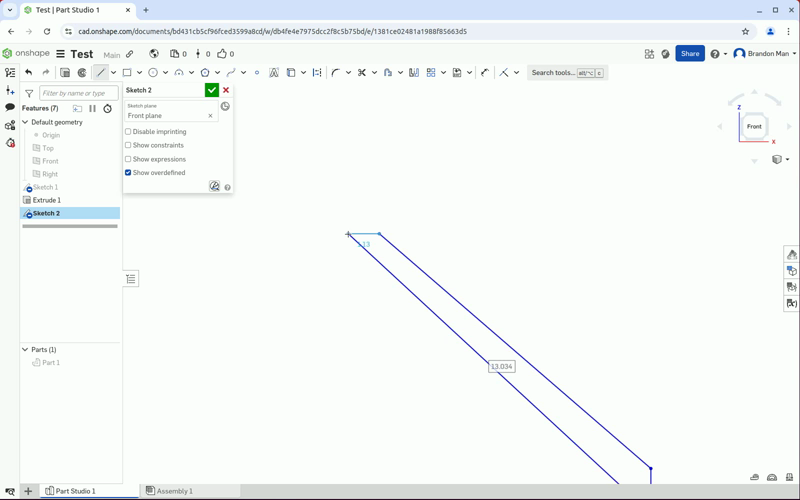
scroll(6)
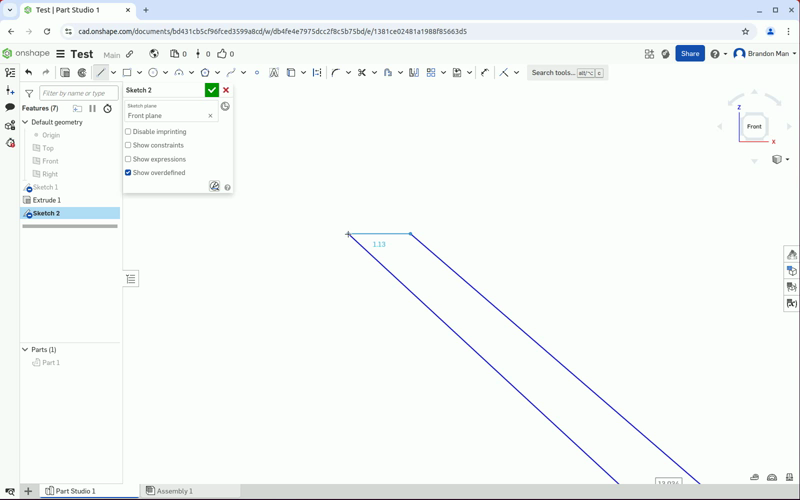
key_up(shift)
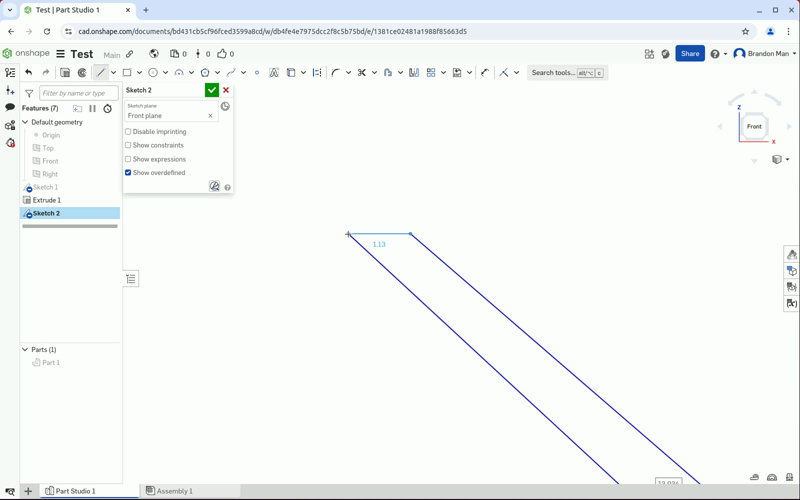
click(348, 233)
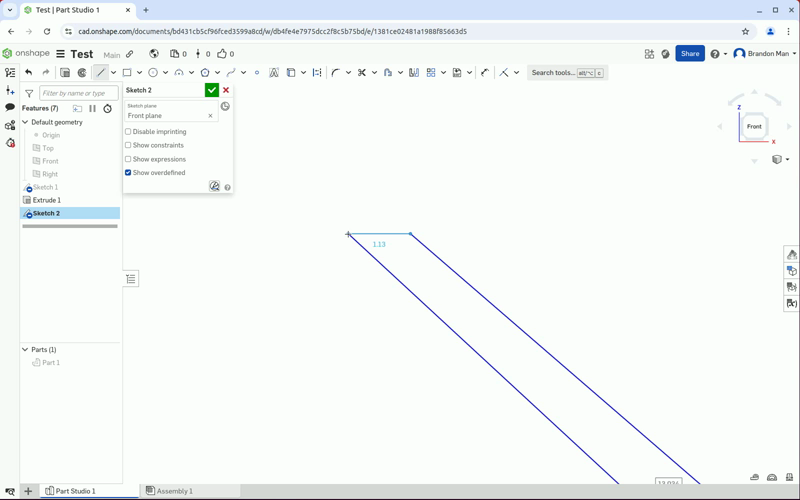
scroll(-6)
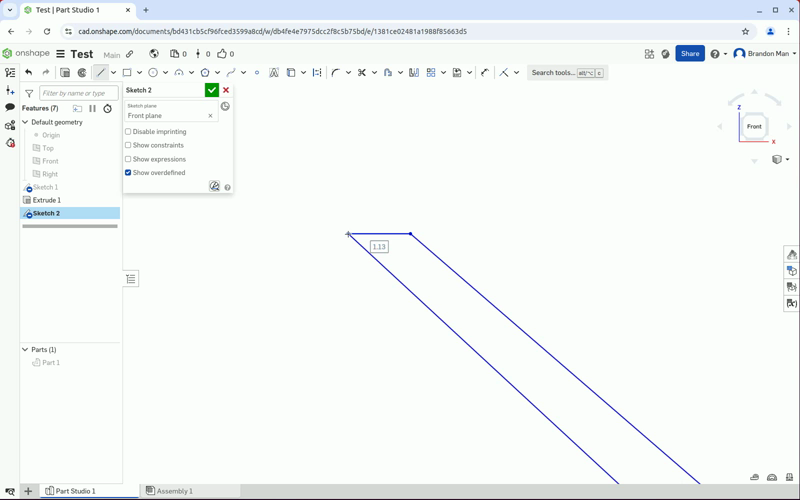
scroll(-6)
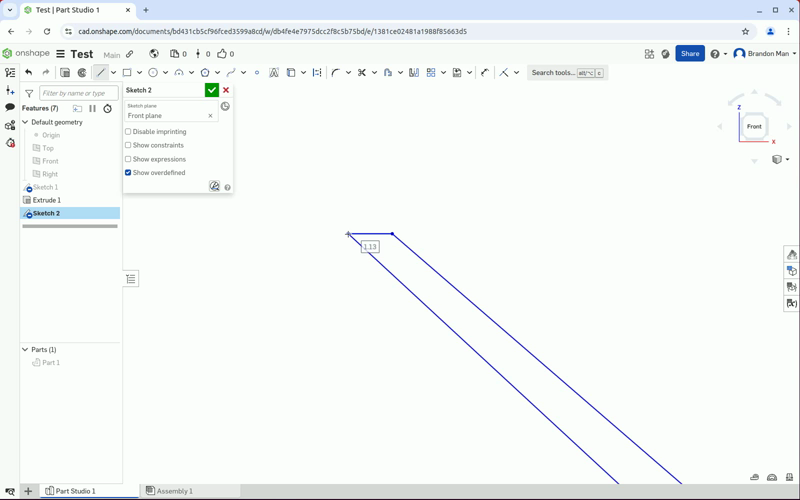
scroll(-6)
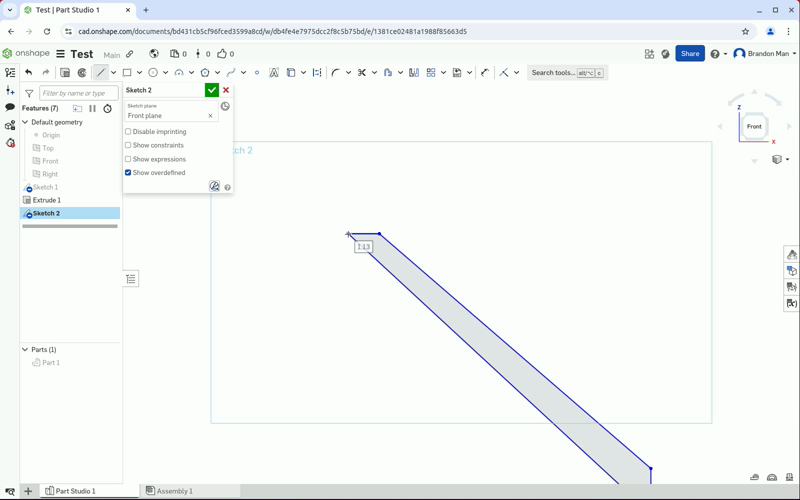
scroll(-6)
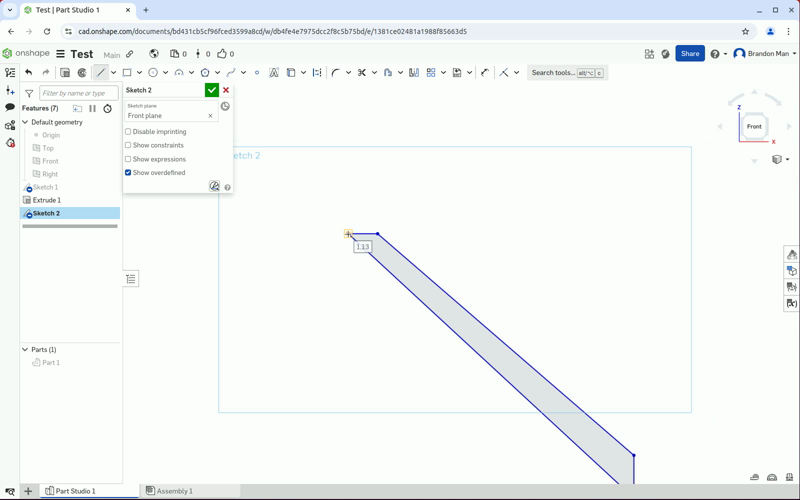
scroll(-6)
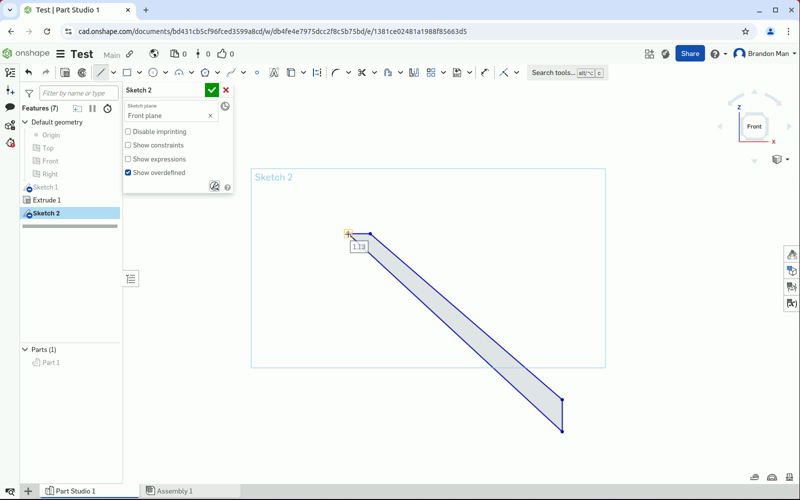
scroll(-6)
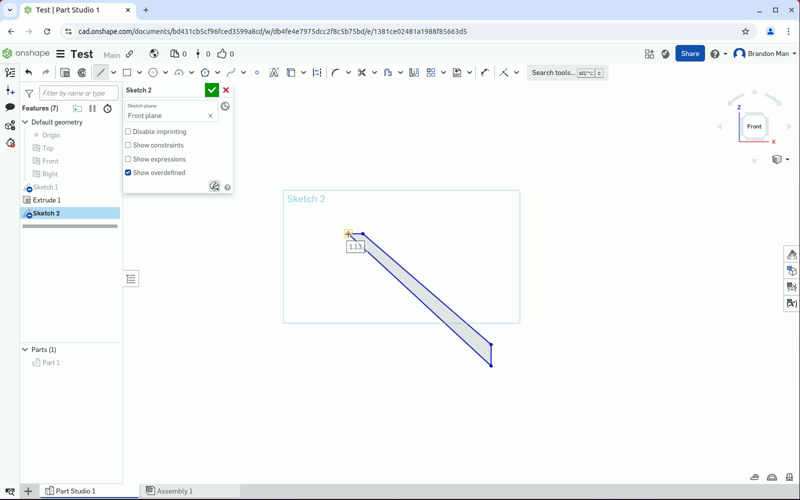
scroll(-6)
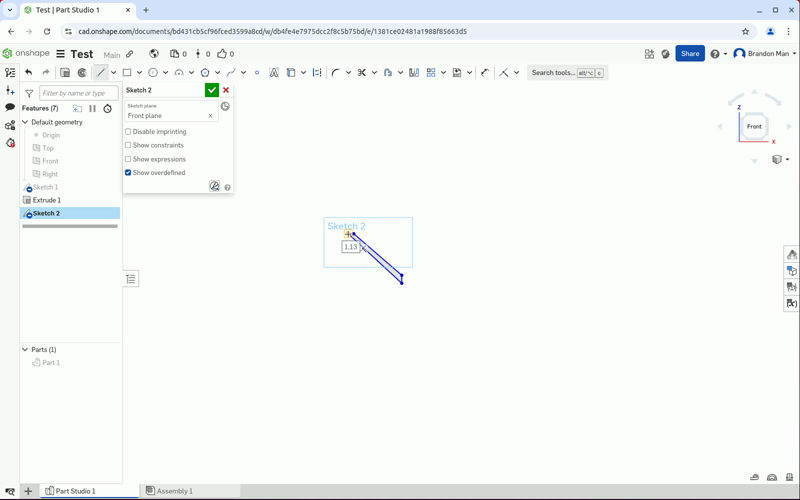
key(esc)
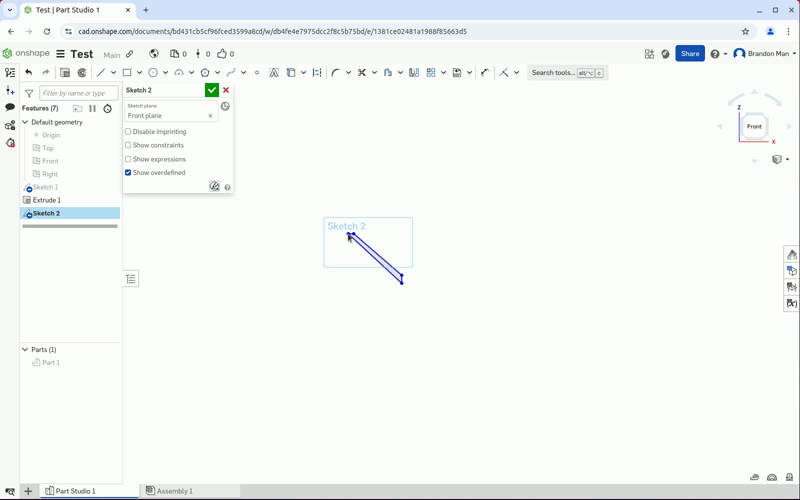
mouse_move(369, 248)
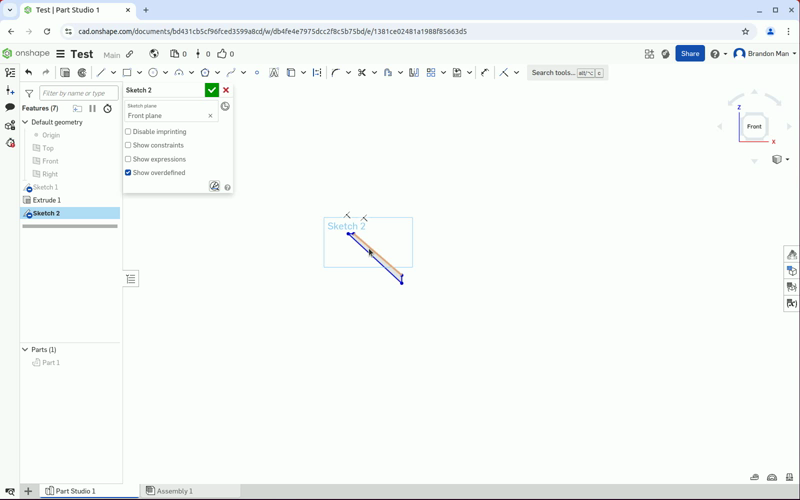
scroll(6)
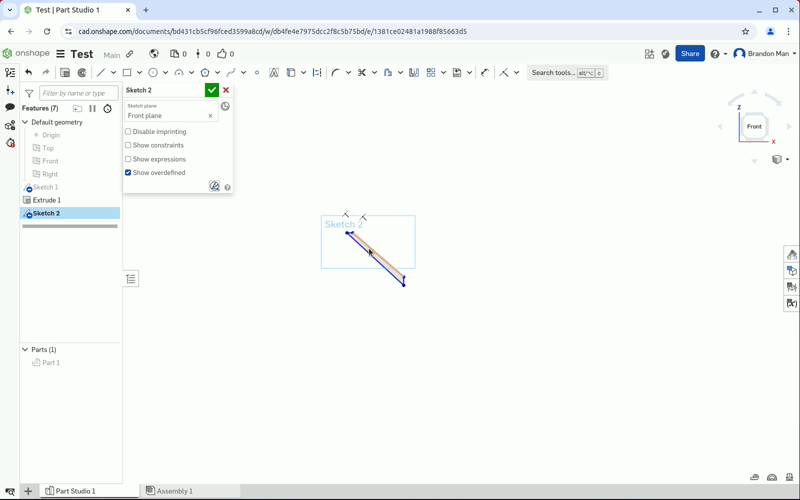
scroll(6)
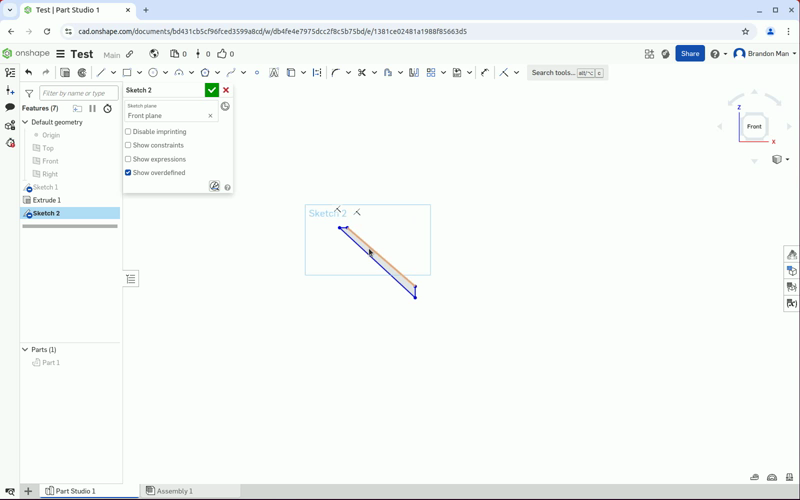
scroll(6)
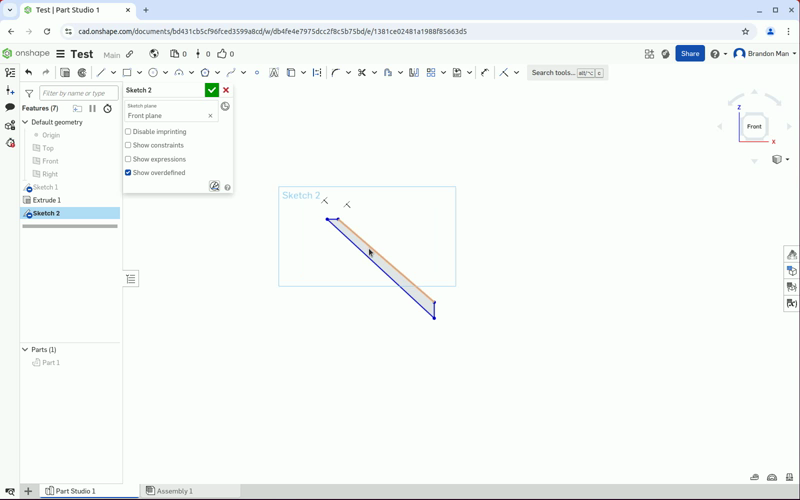
scroll(6)
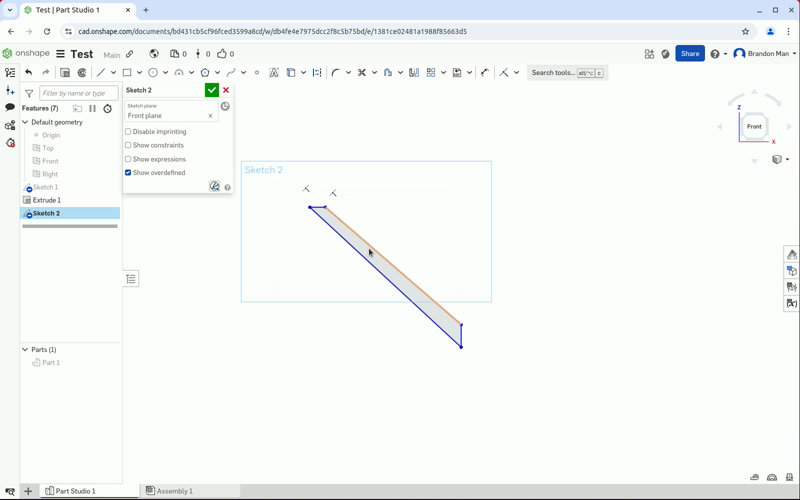
scroll(6)
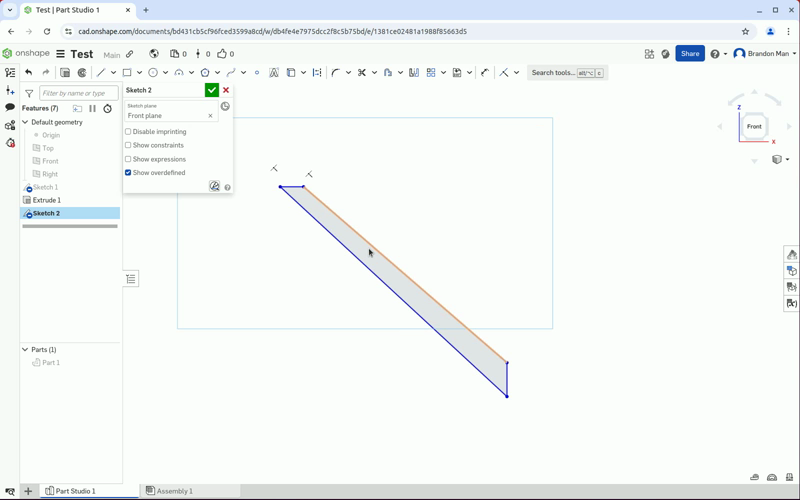
scroll(6)
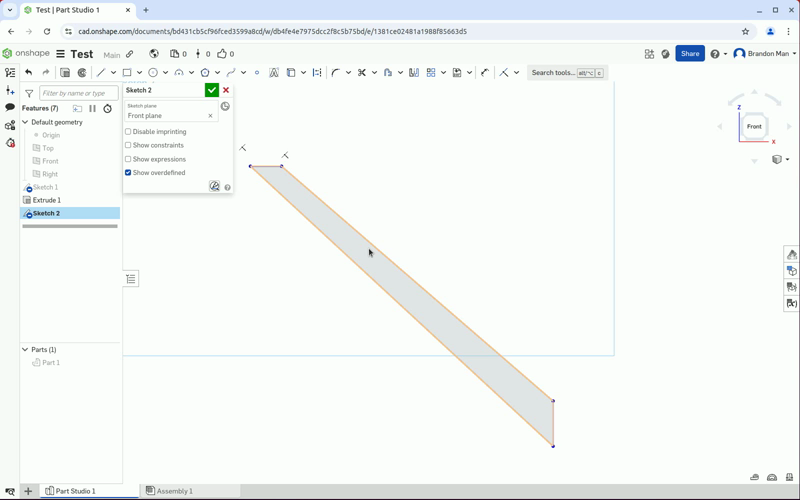
scroll(6)
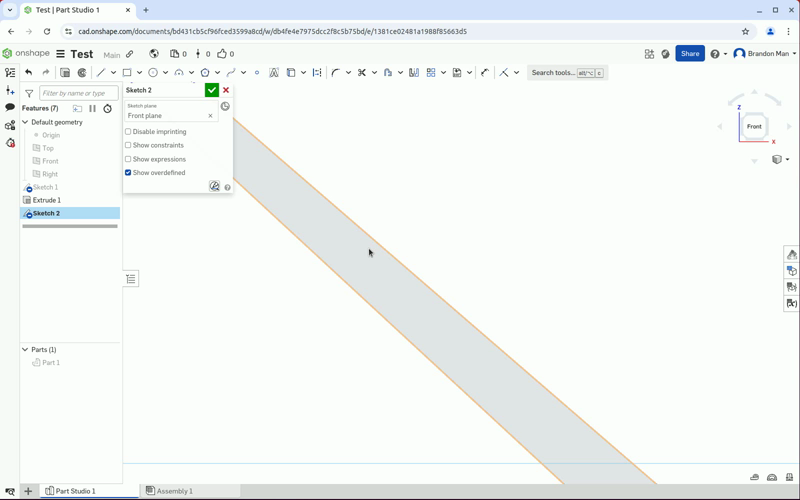
click(369, 248)
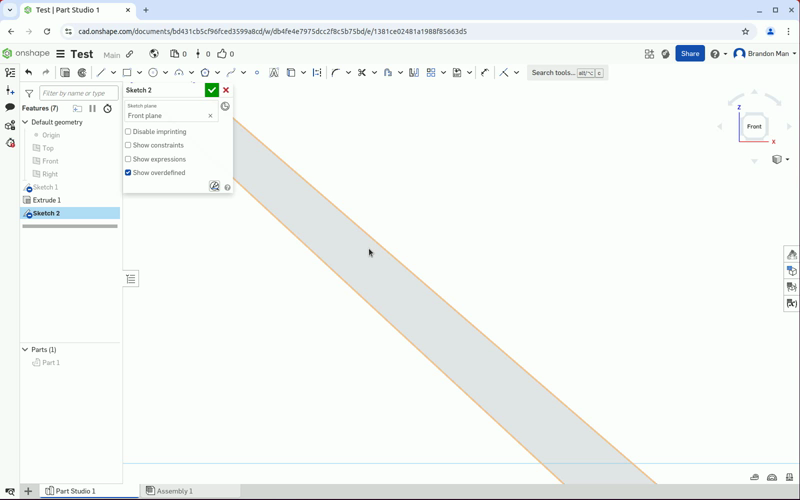
scroll(-6)
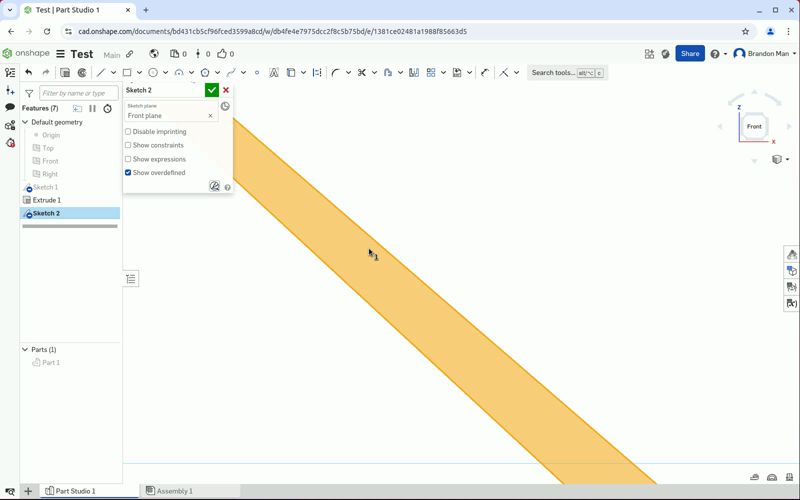
scroll(-6)
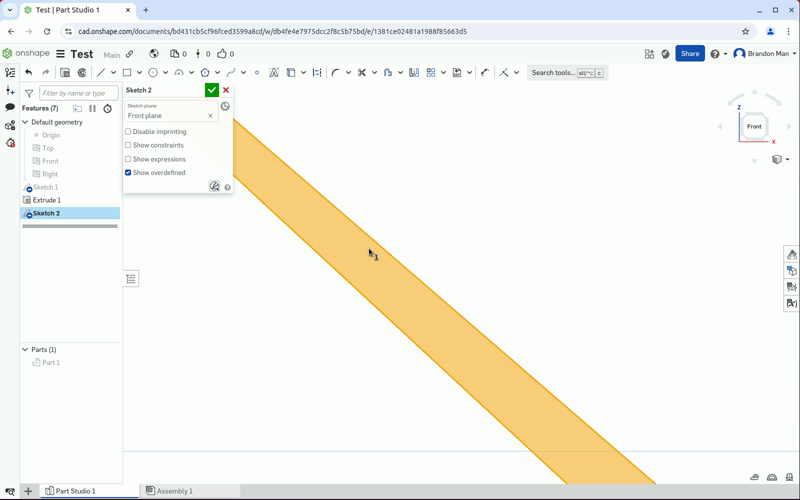
scroll(-6)
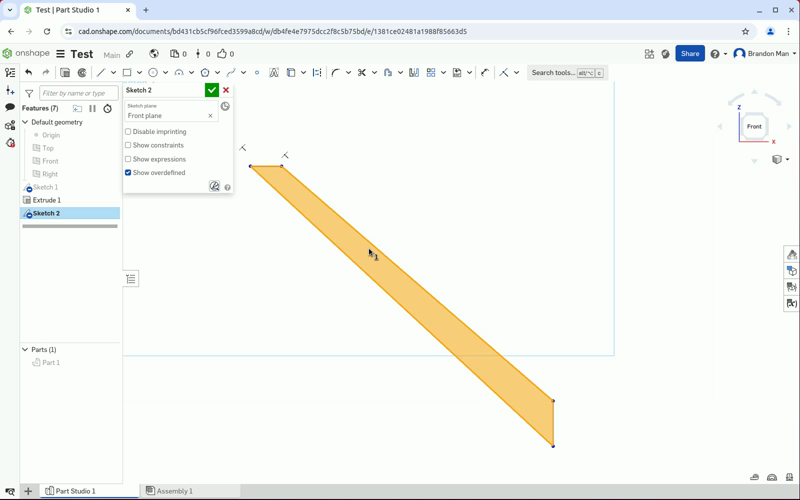
scroll(-6)
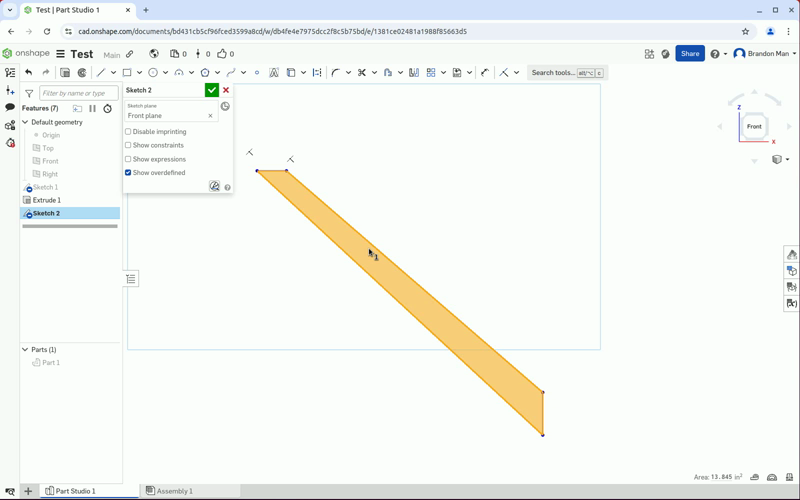
scroll(-6)
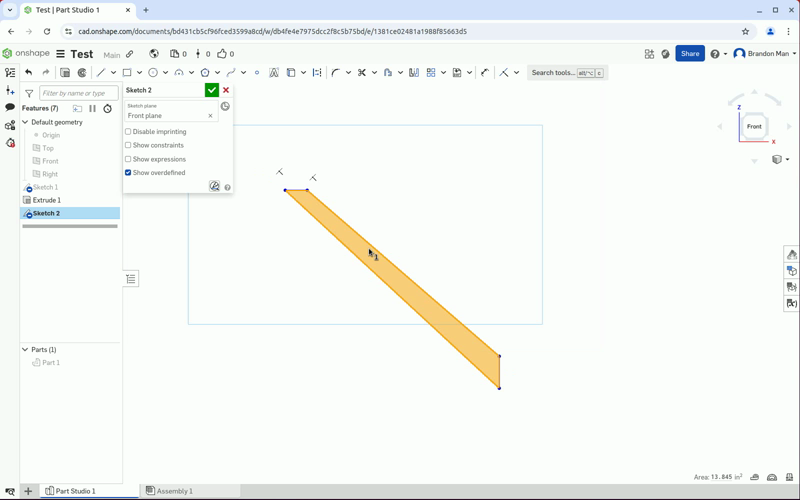
scroll(-6)
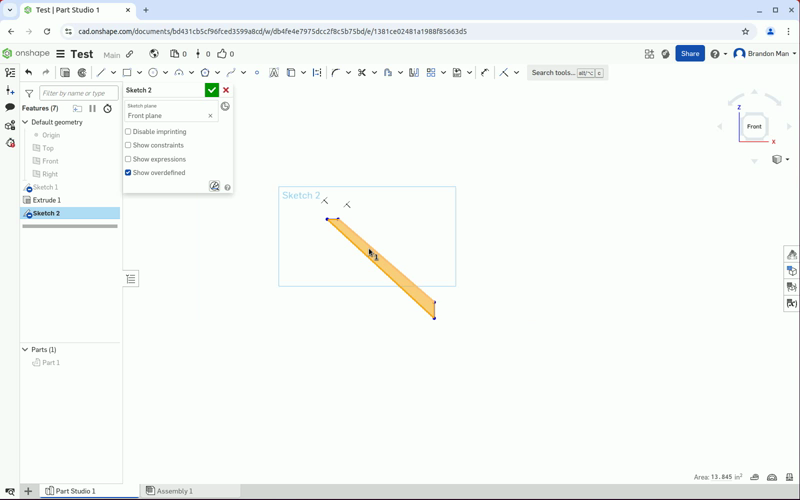
scroll(-6)
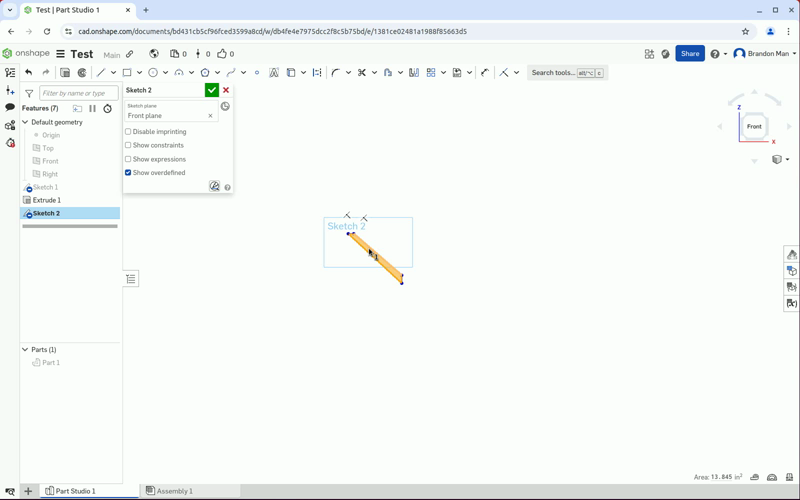
mouse_move(73, 352)
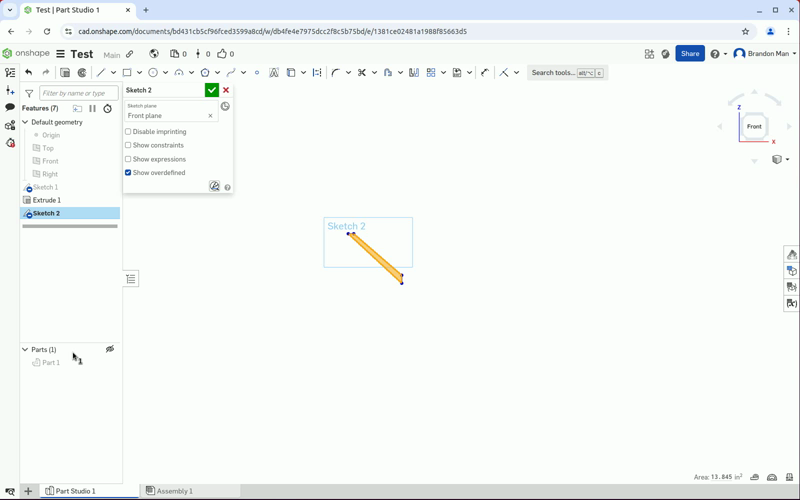
key(shift+y)
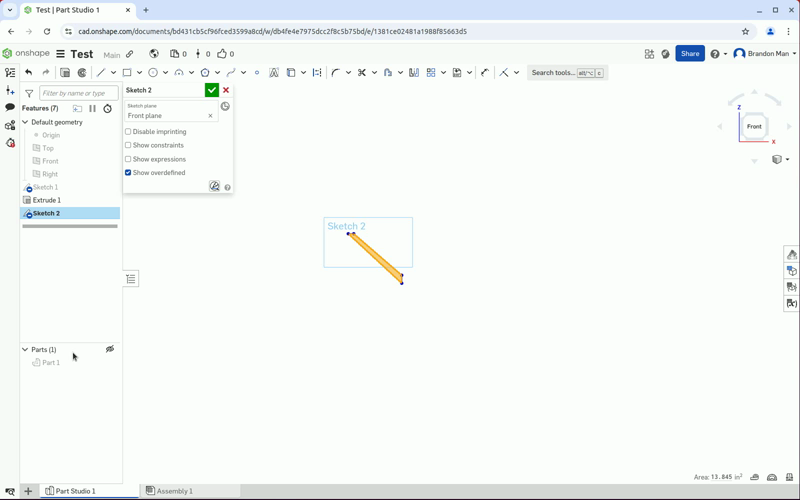
key(shift+e)
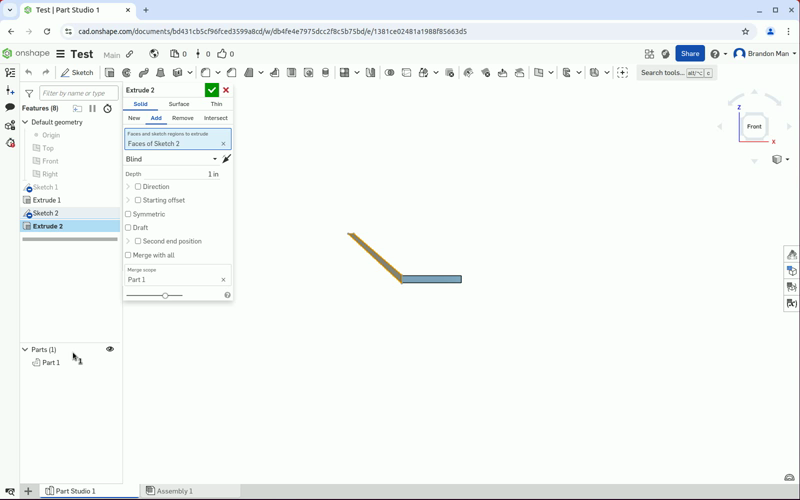
mouse_move(143, 106)
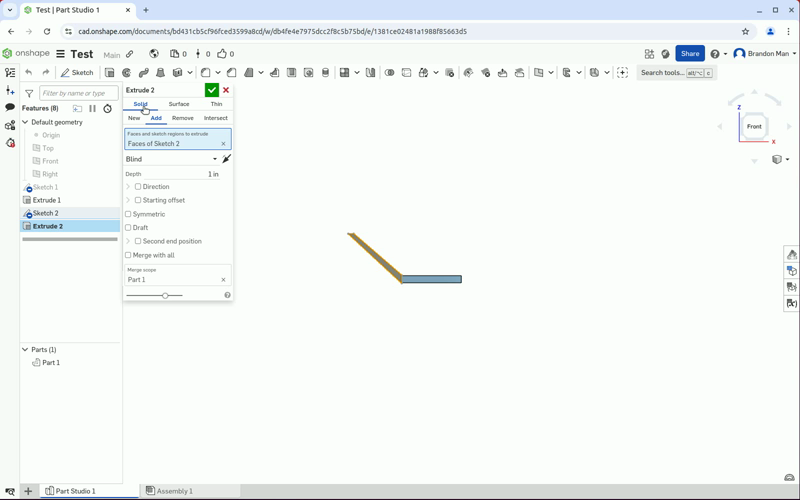
click(143, 106)
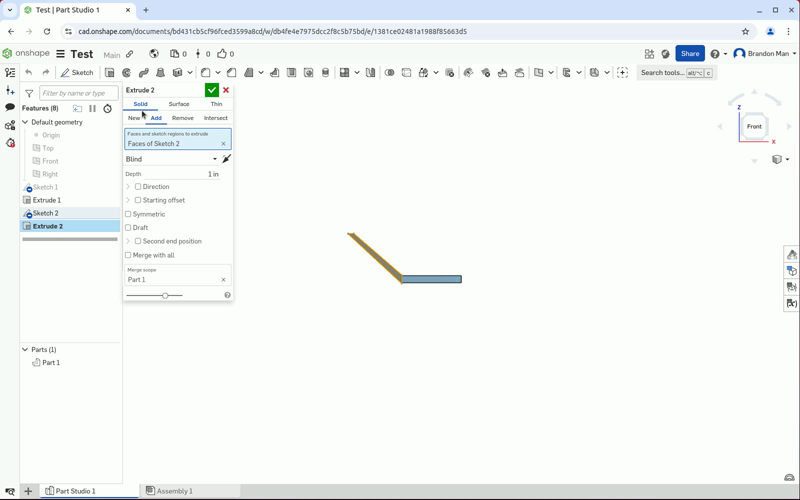
mouse_move(137, 120)
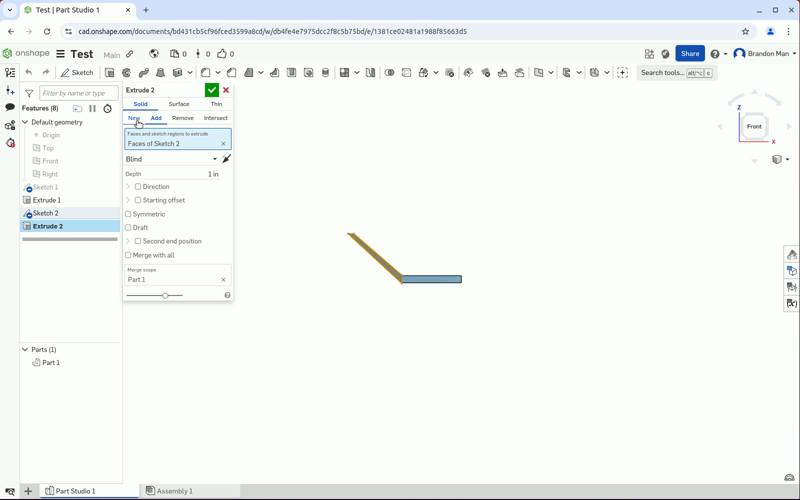
click(137, 120)
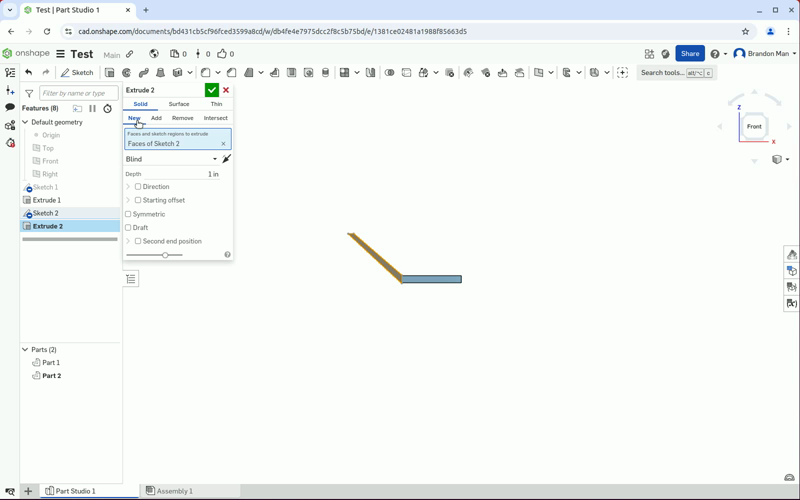
key(tab, 4)
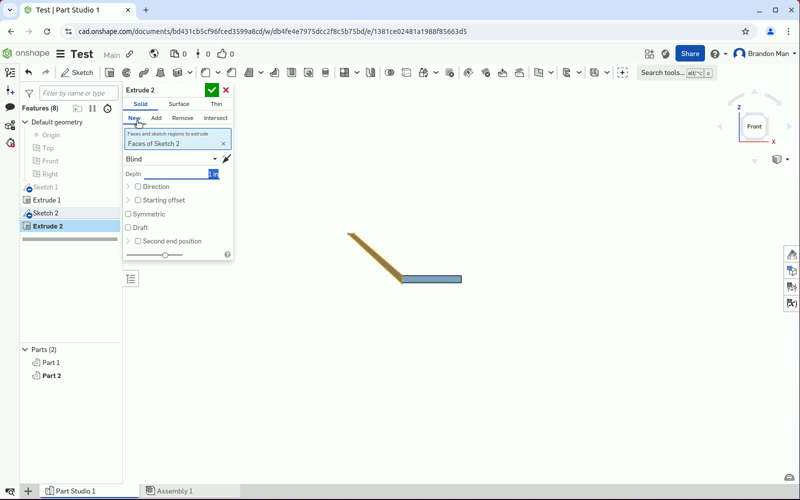
text(-8.666)
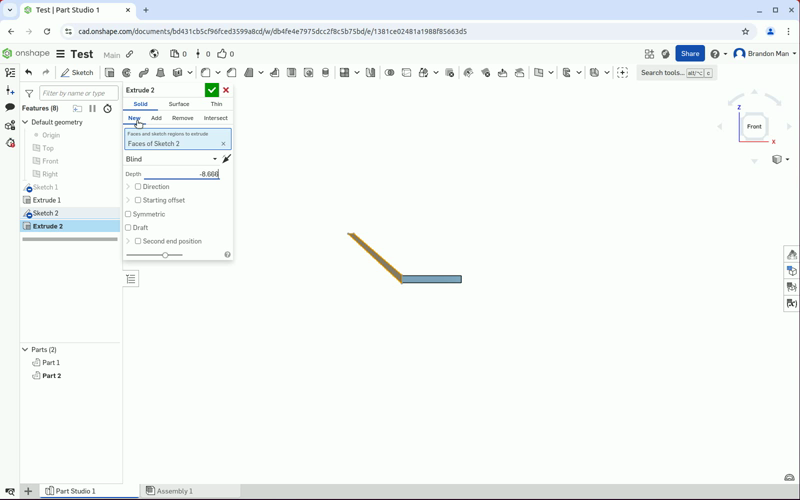
key(tab, 3)
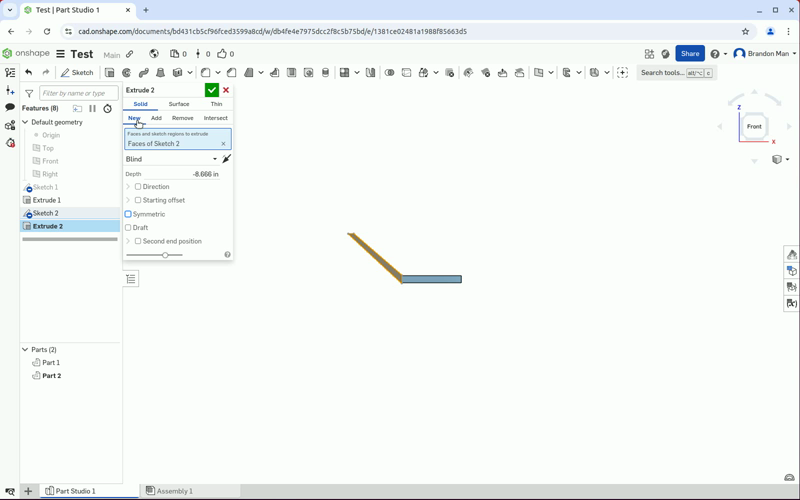
key(space)
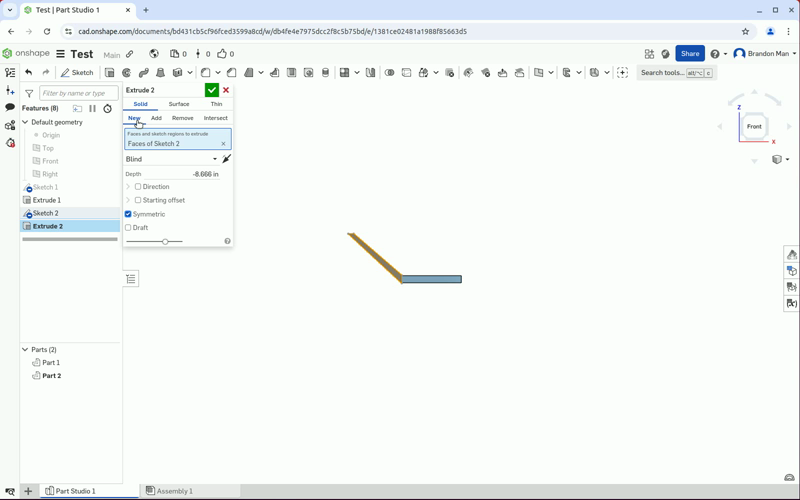
key(enter)
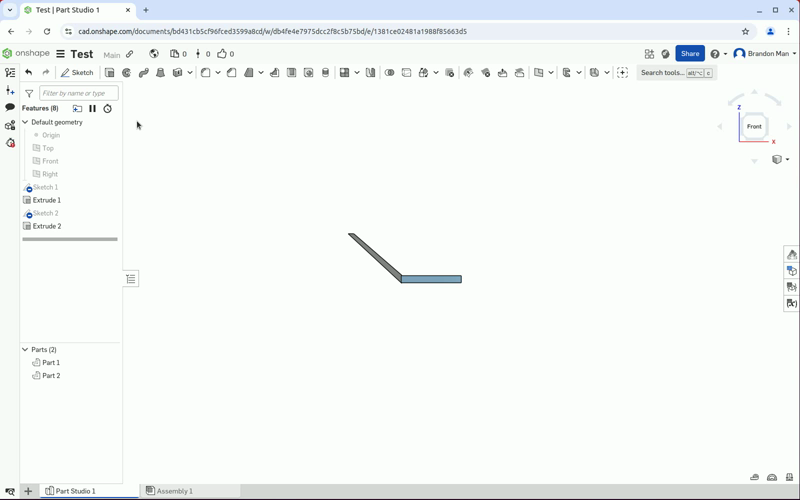
key(shift+h)
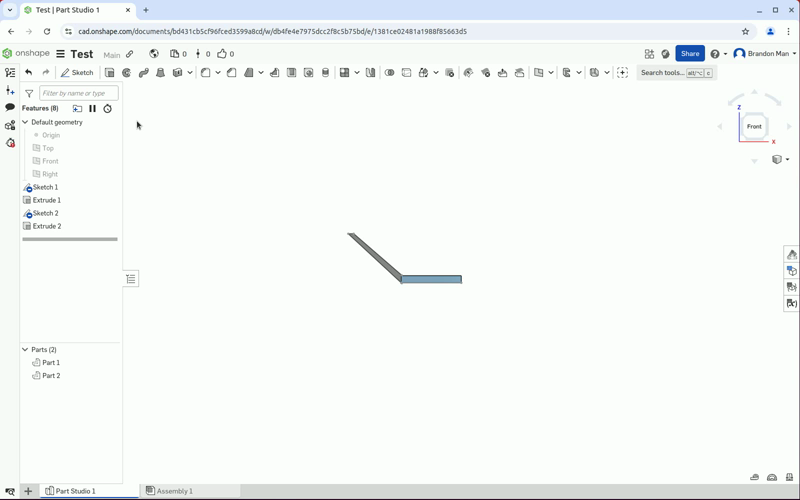
key(shift+h)
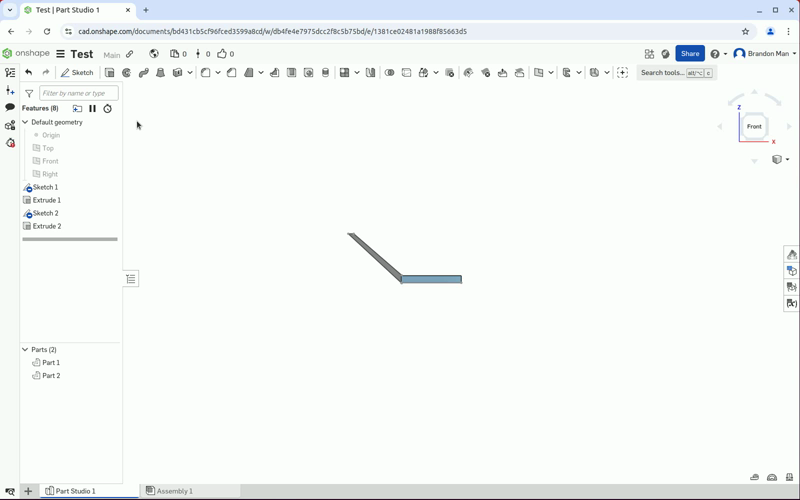
key(shift+7)
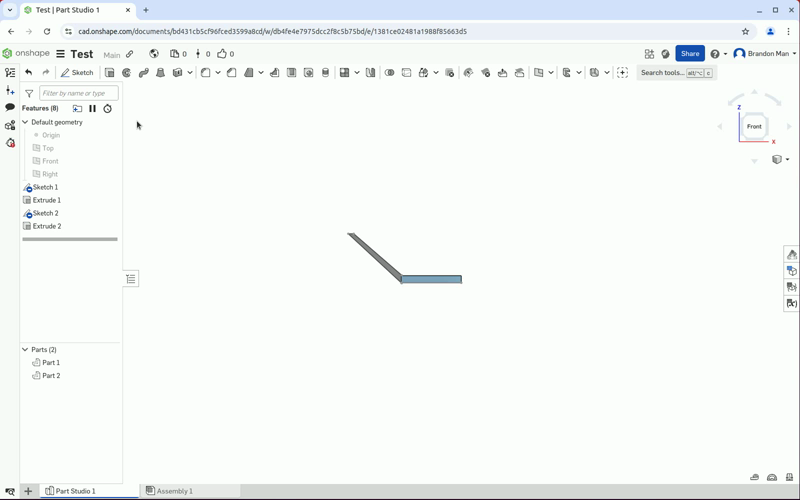
key(left, 2)
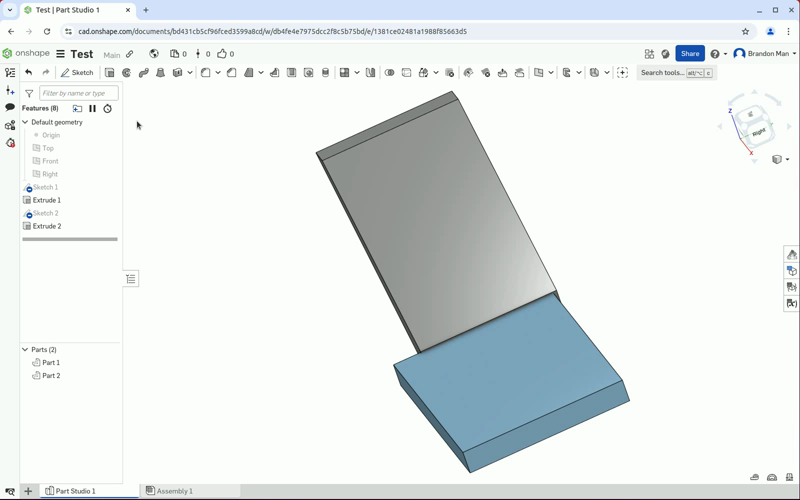
key(down, 2)
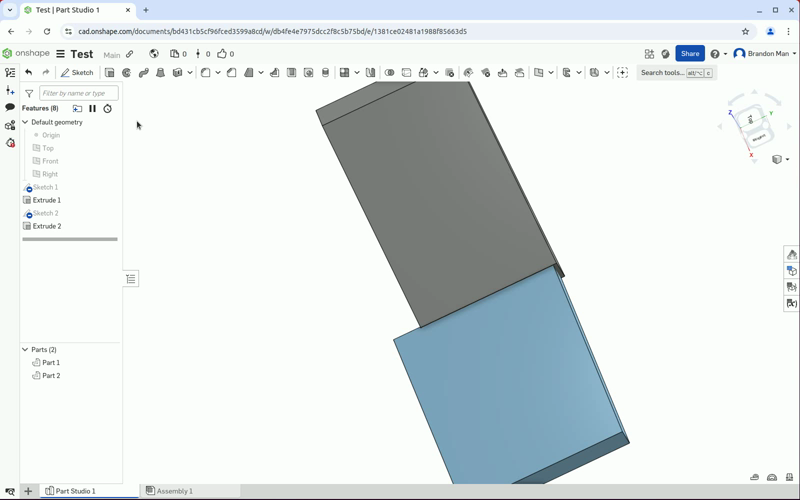
key(up, 2)
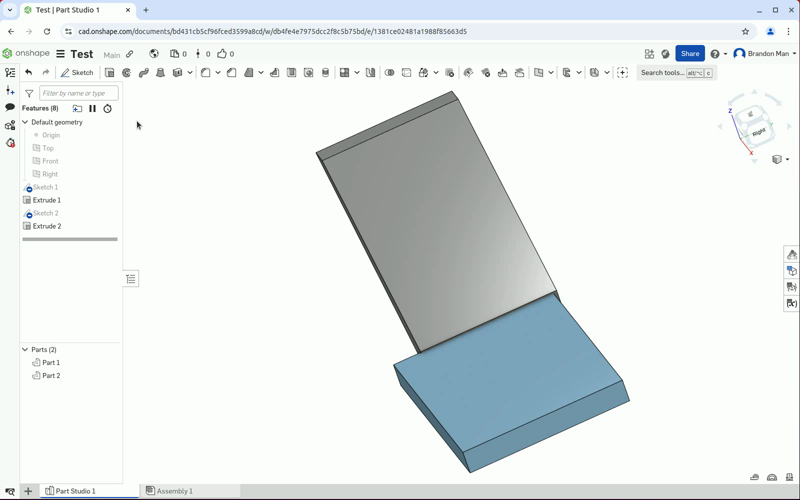
key(right, 2)
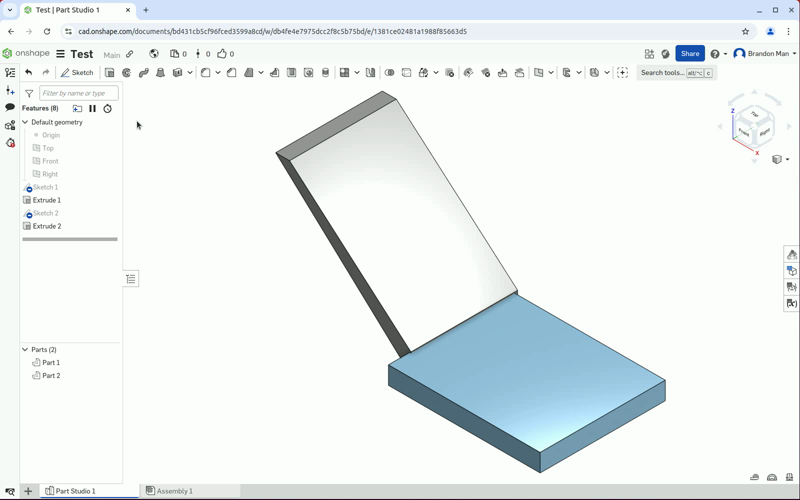
mouse_move(73, 189)
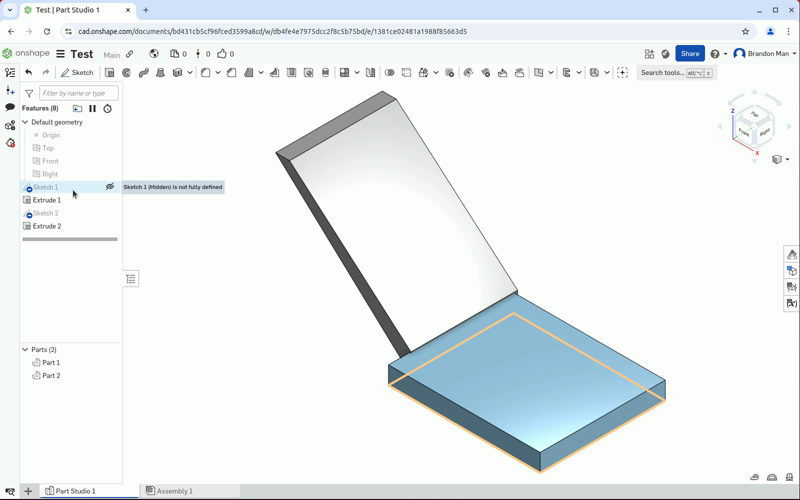
click(73, 189)